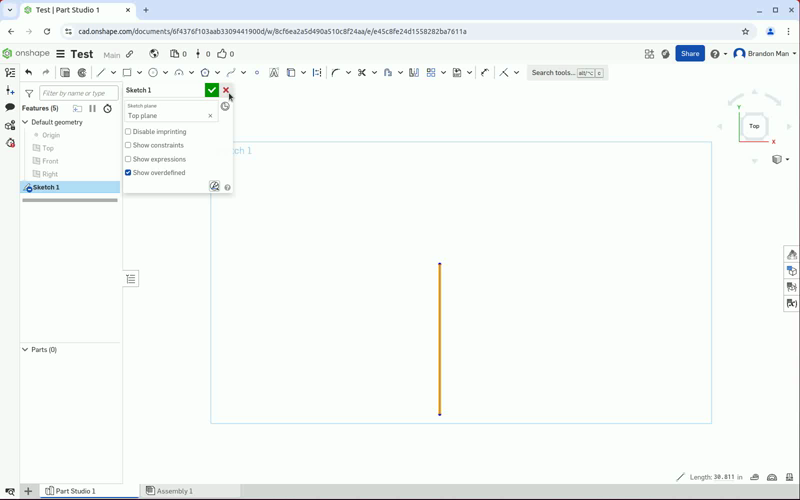
key(shift+h)
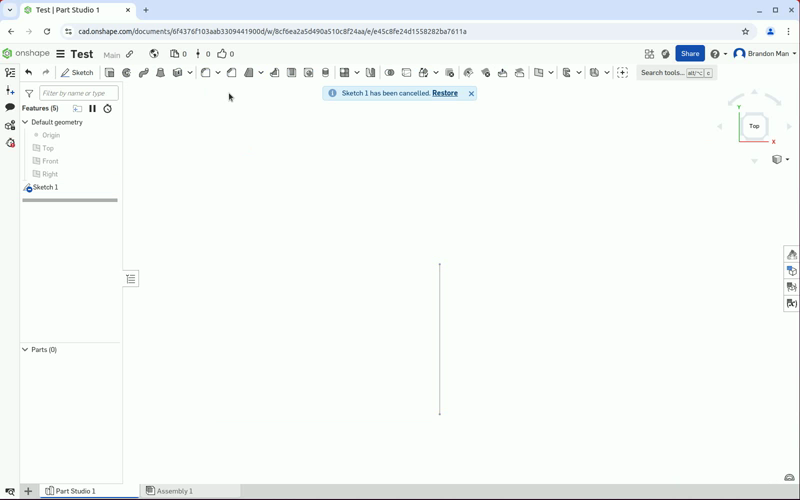
key(shift+s)
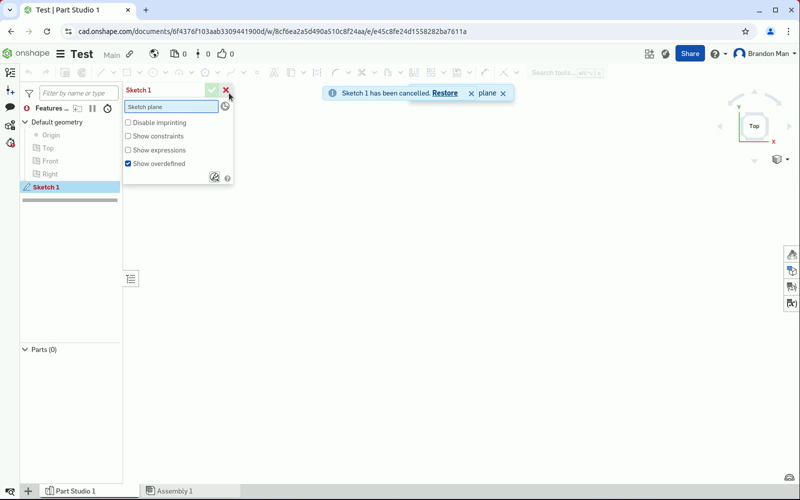
mouse_move(73, 150)
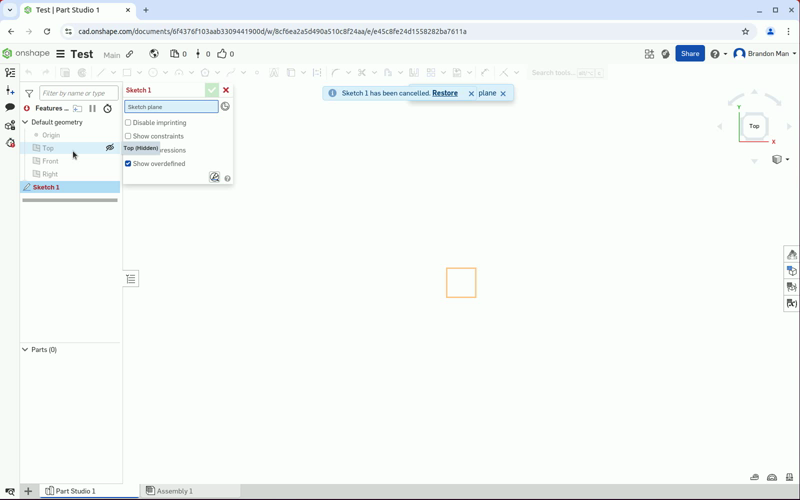
click(73, 150)
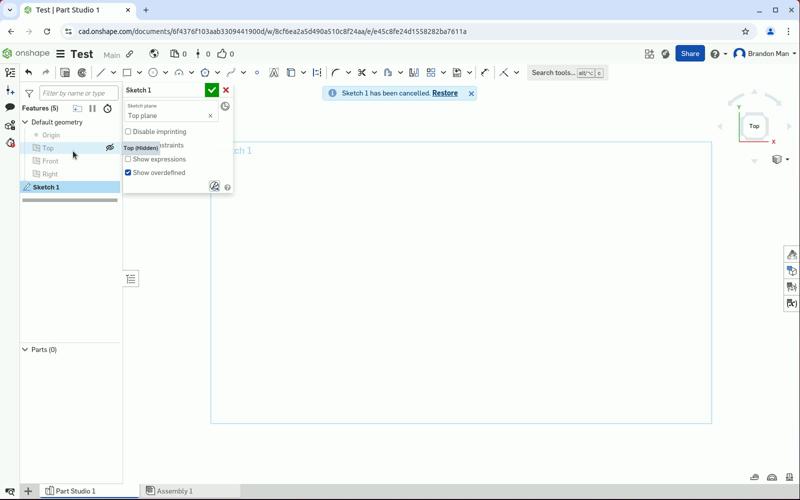
mouse_move(73, 352)
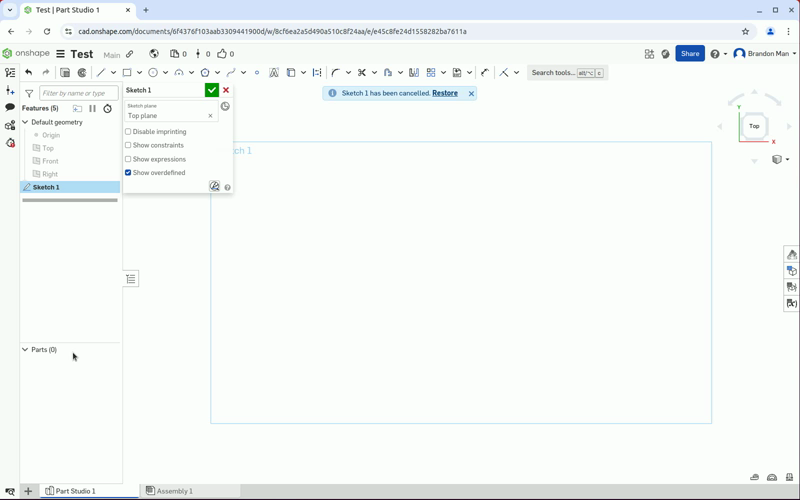
key(y)
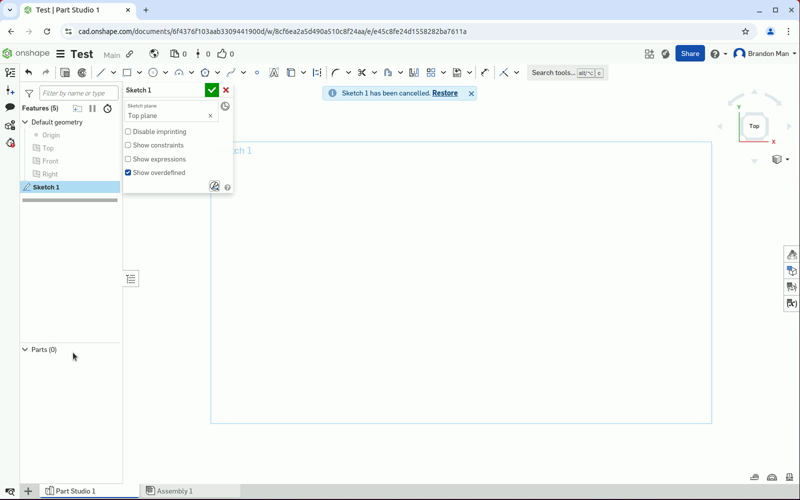
key(c)
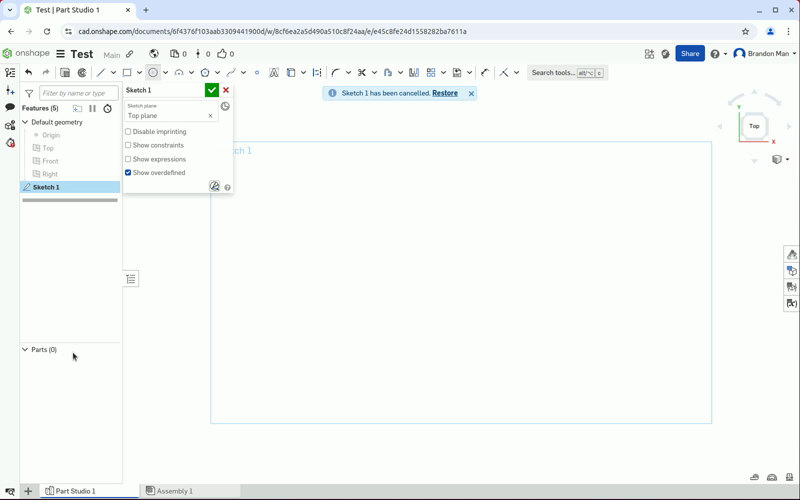
key_down(shift)
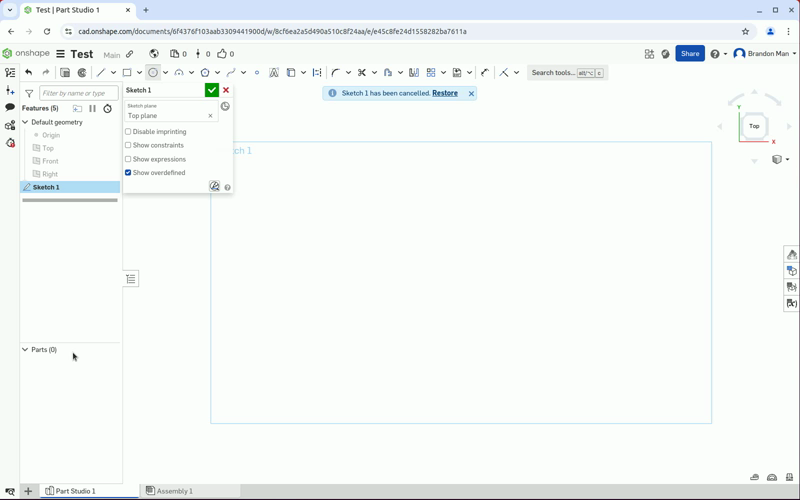
mouse_move(461, 282)
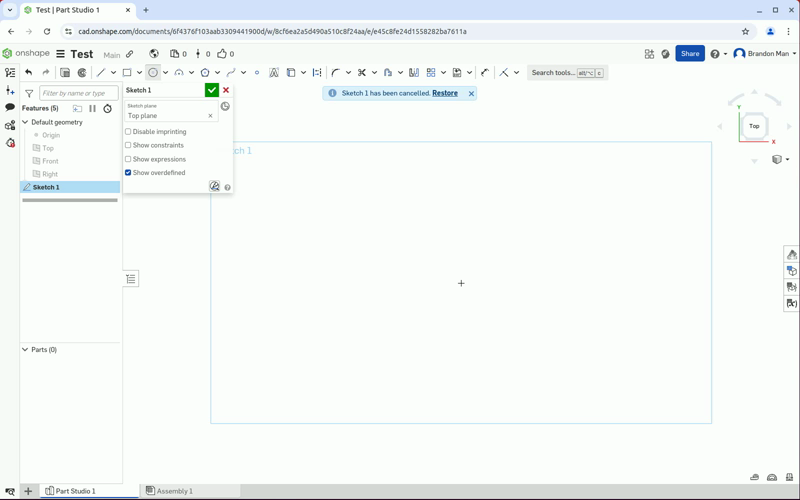
click(461, 282)
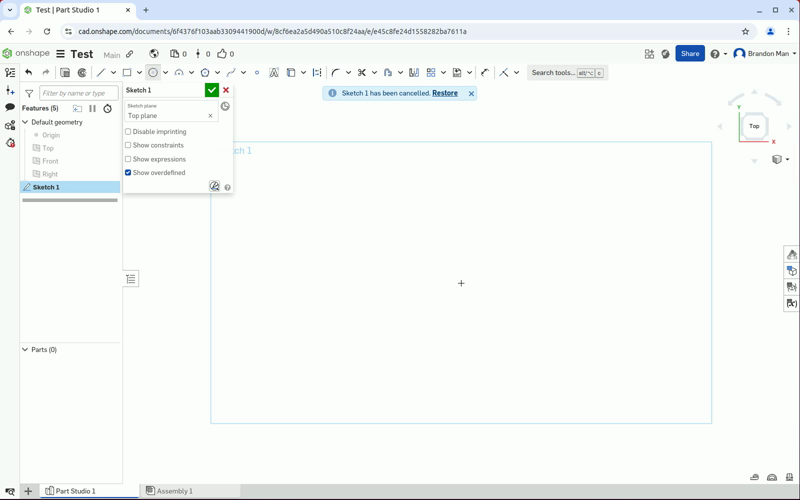
key_up(shift)
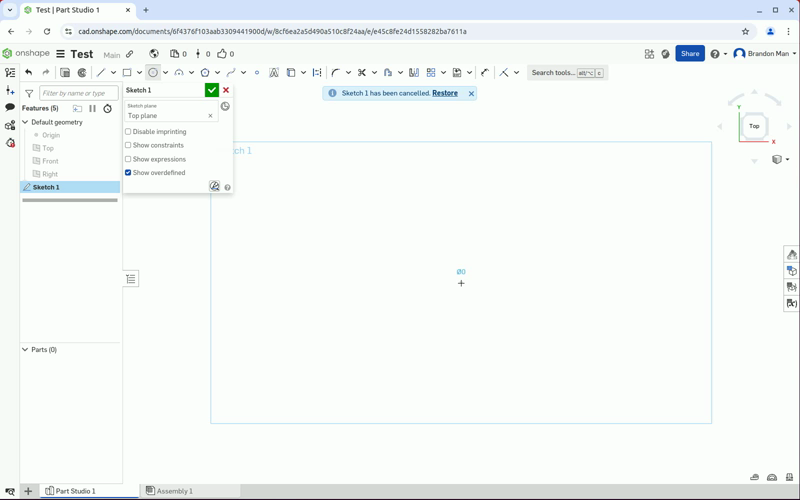
mouse_move(463, 282)
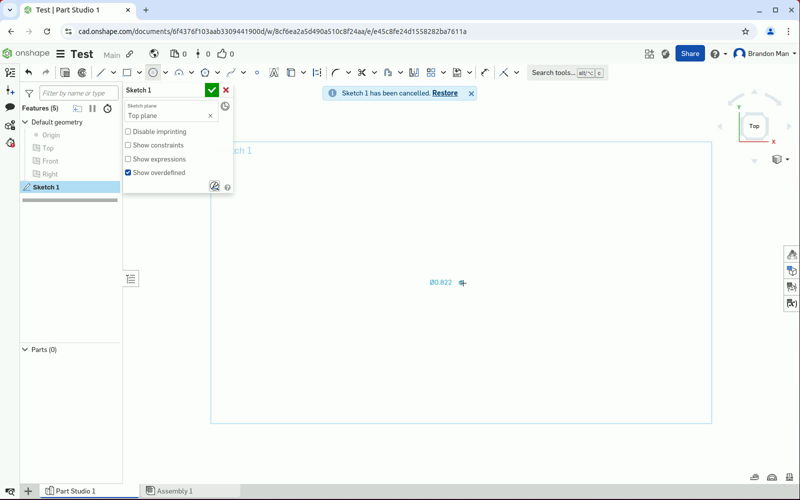
scroll(6)
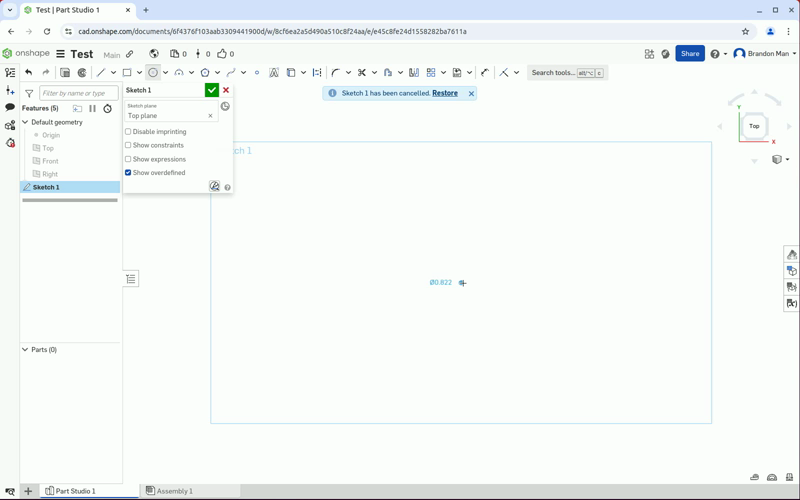
scroll(6)
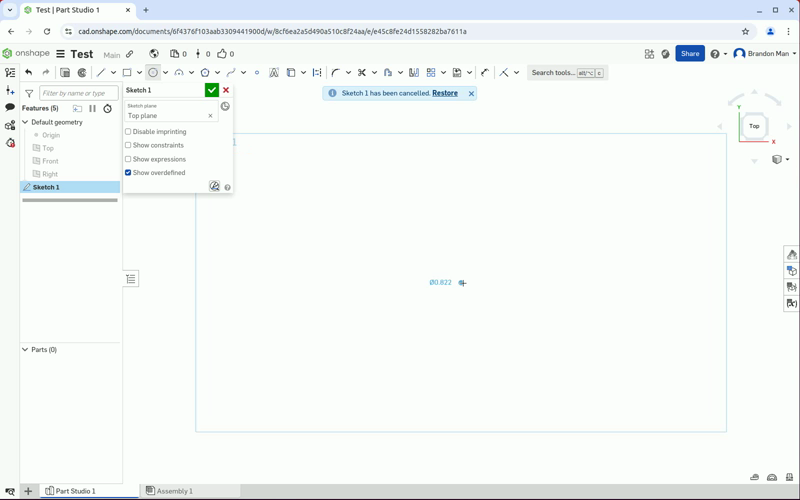
scroll(6)
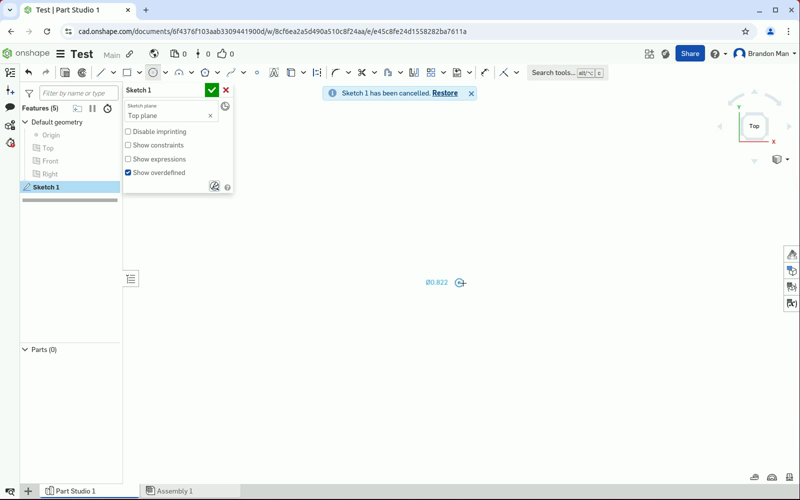
scroll(6)
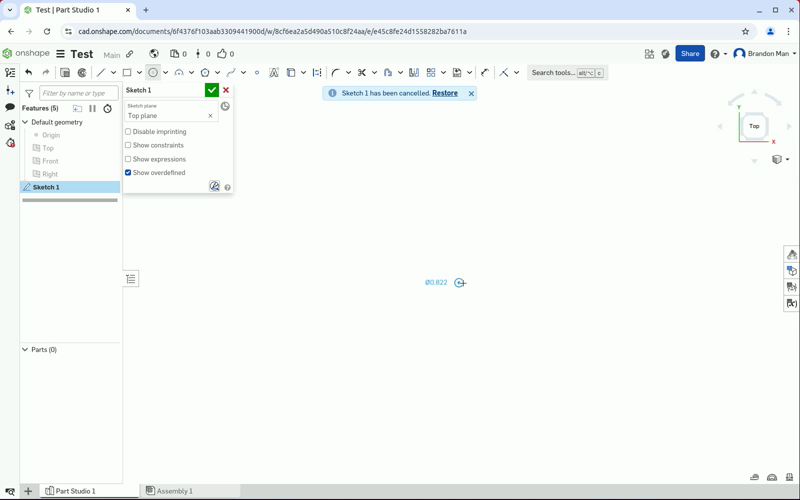
scroll(6)
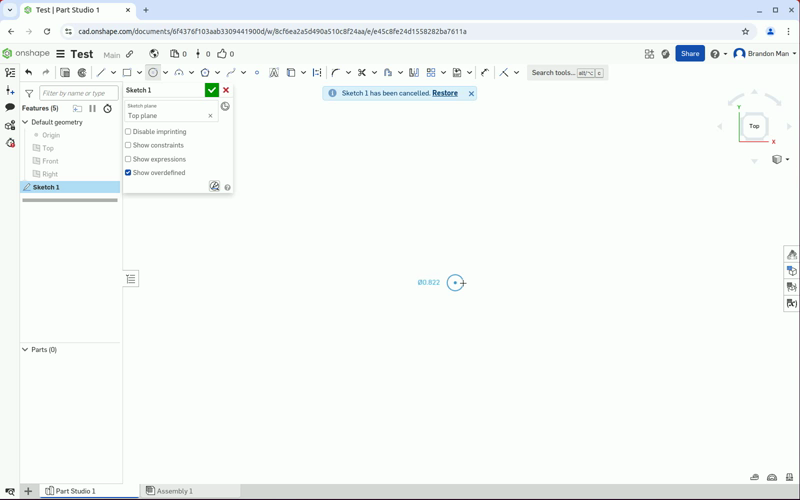
scroll(6)
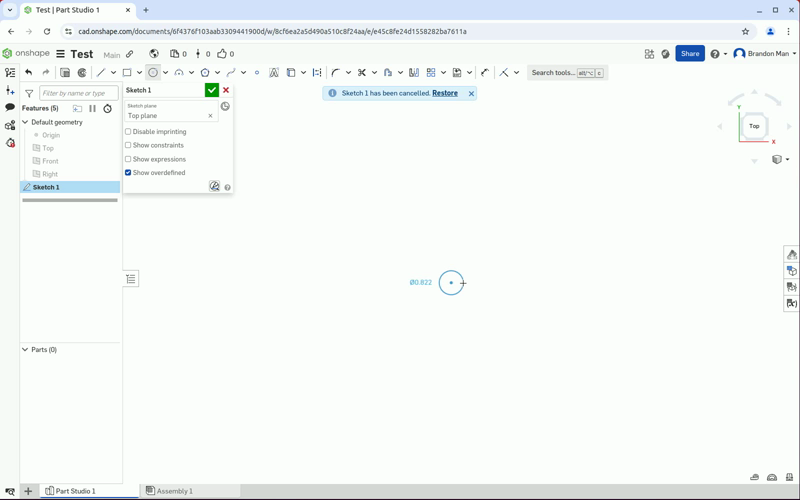
scroll(6)
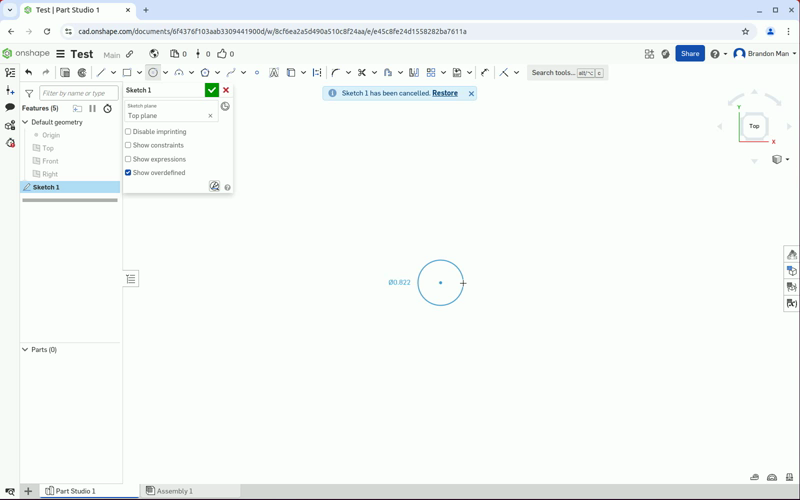
click(463, 282)
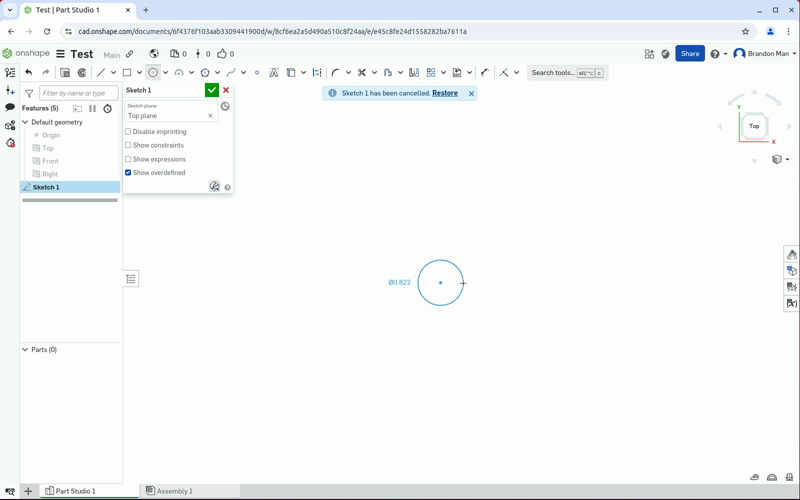
scroll(-6)
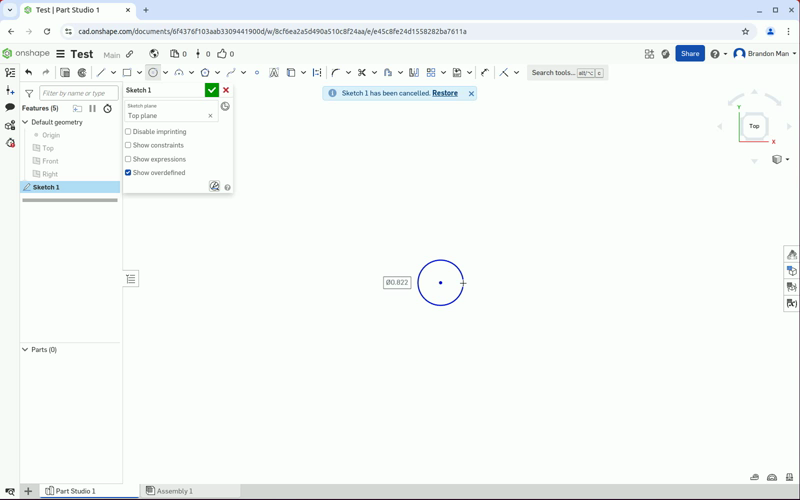
scroll(-6)
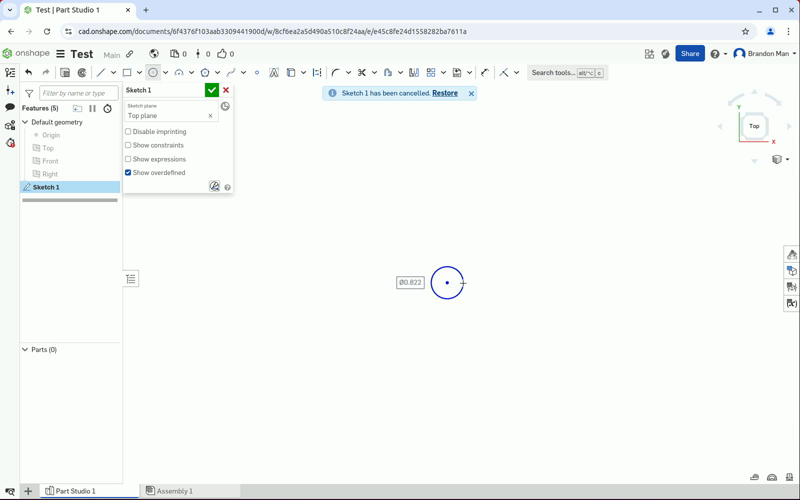
scroll(-6)
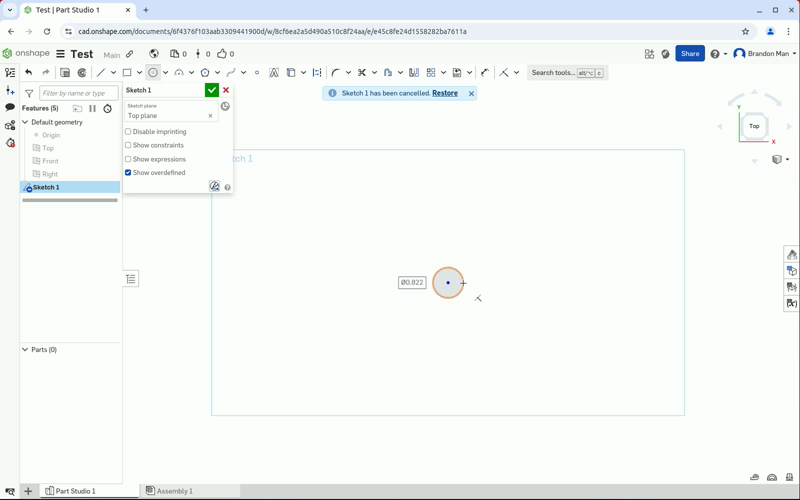
scroll(-6)
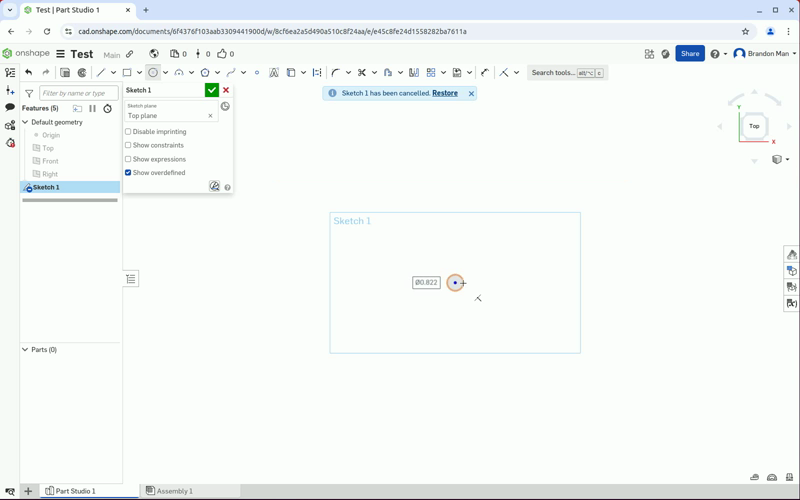
scroll(-6)
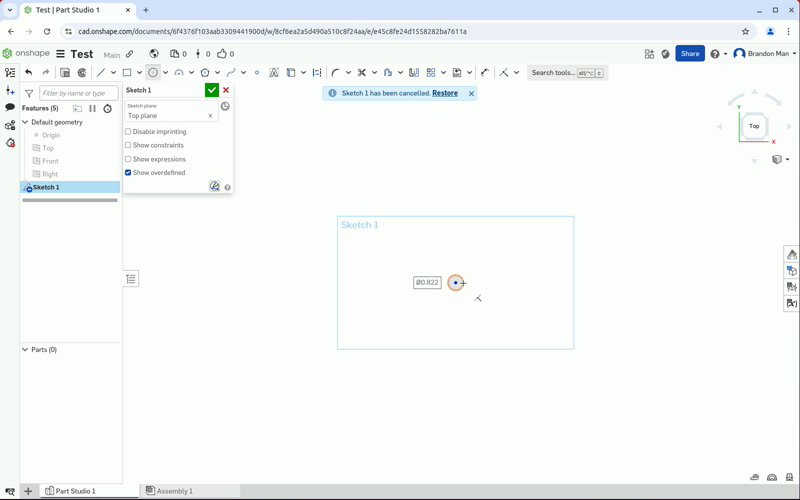
scroll(-6)
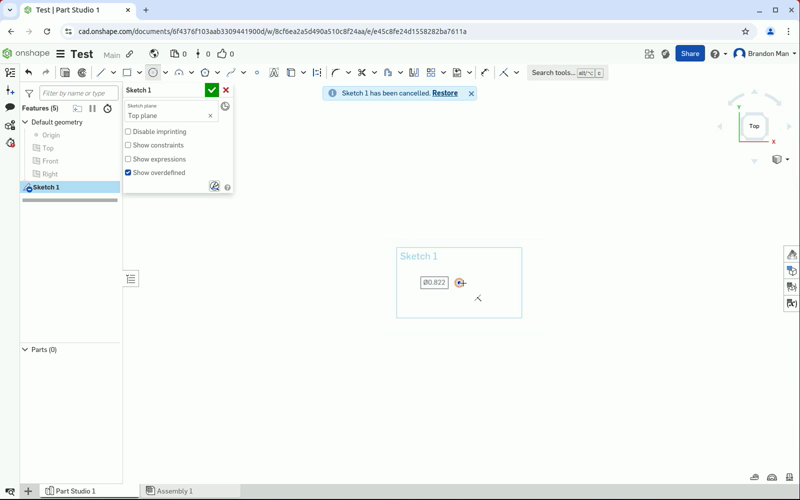
scroll(-6)
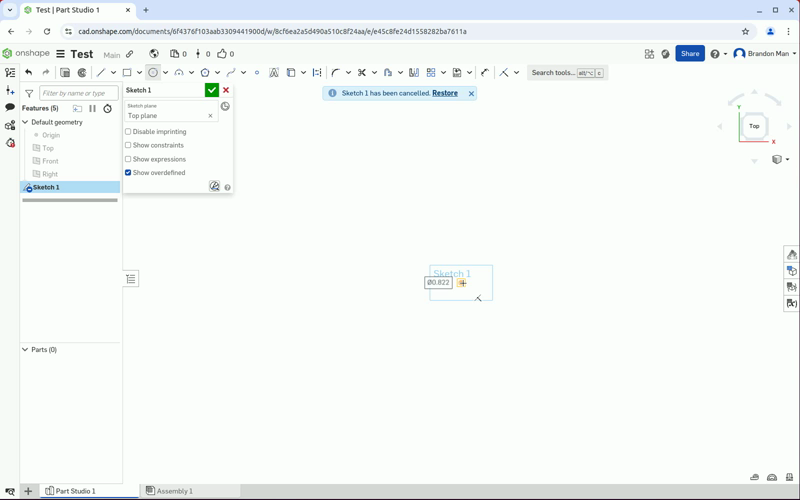
key(esc)
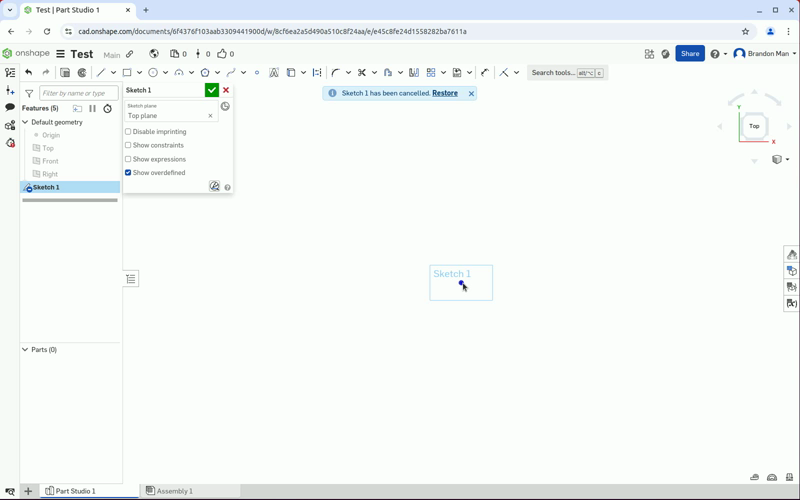
mouse_move(460, 284)
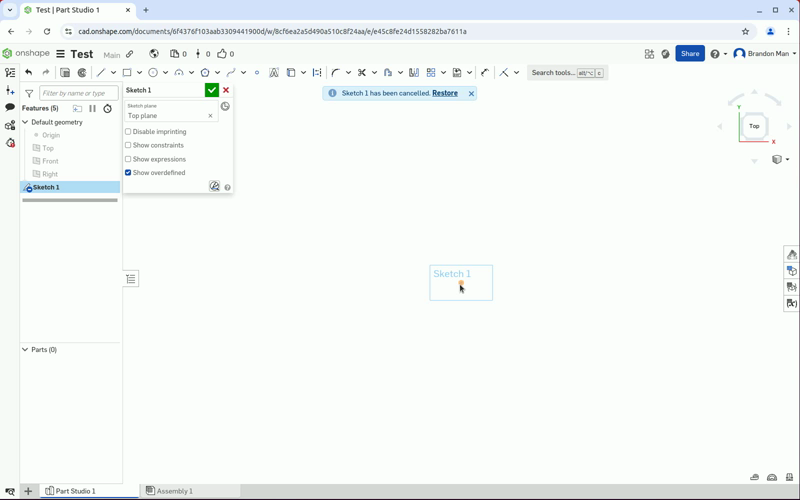
scroll(6)
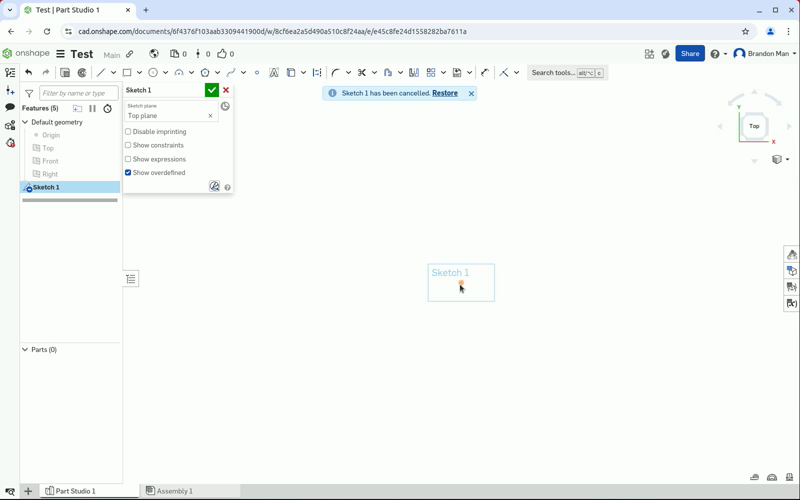
scroll(6)
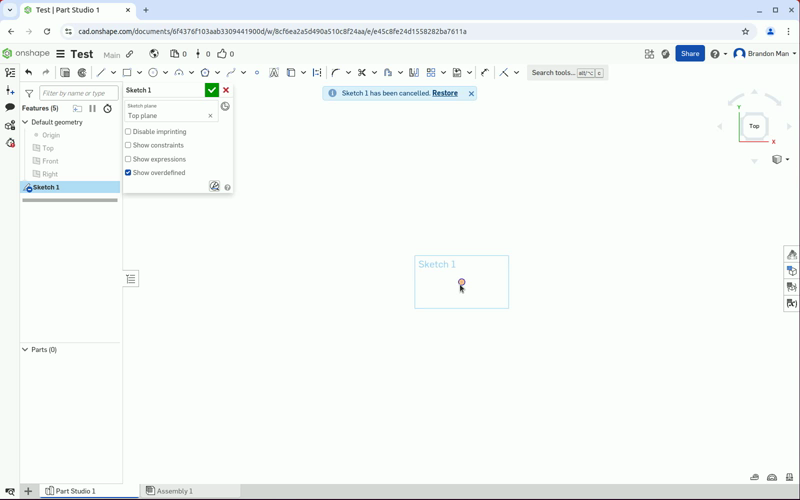
scroll(6)
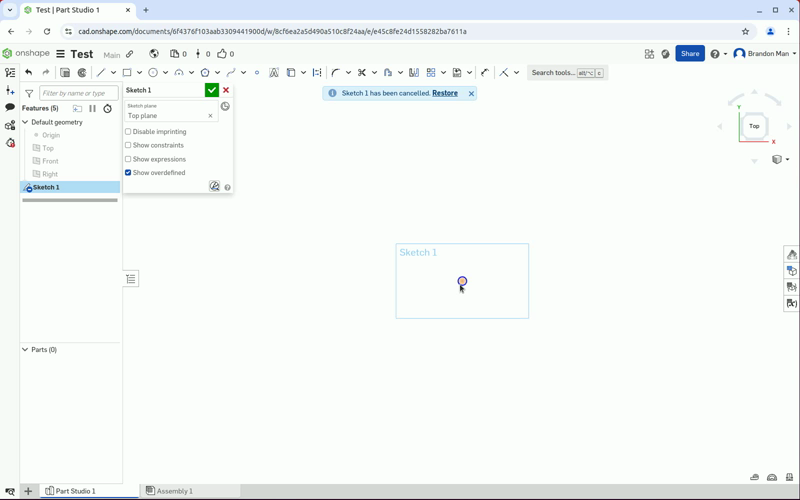
scroll(6)
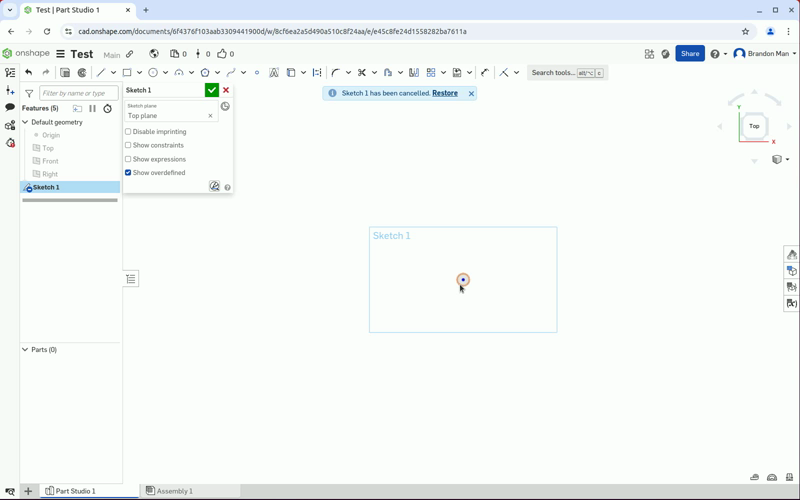
scroll(6)
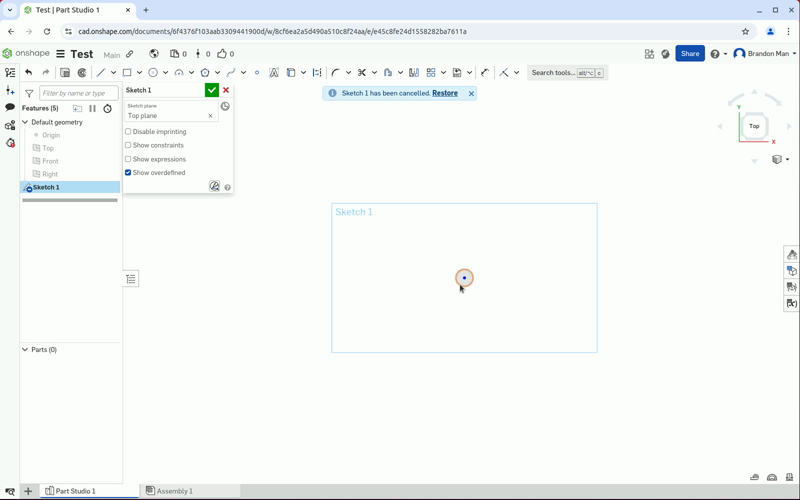
scroll(6)
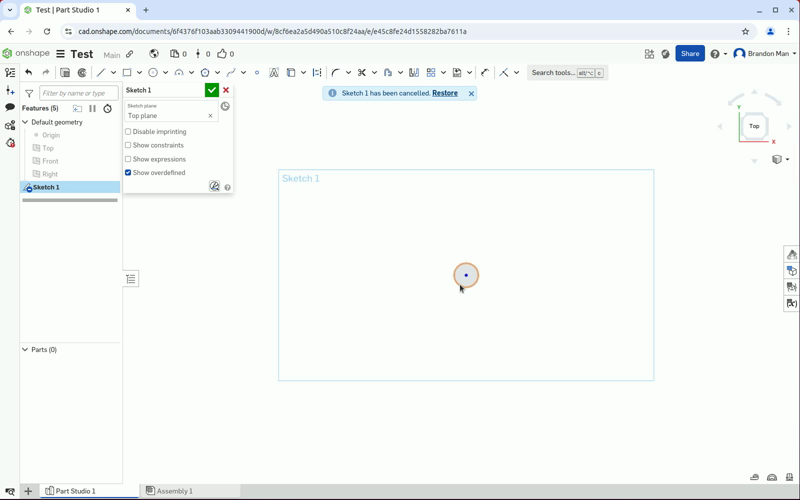
scroll(6)
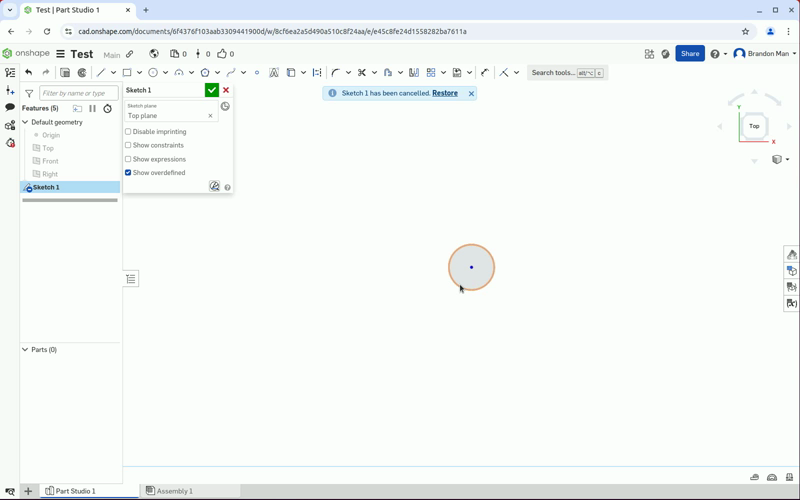
click(460, 284)
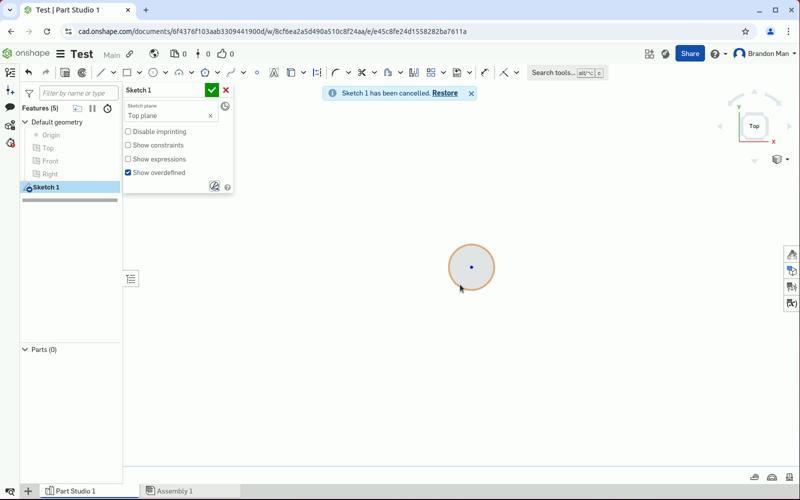
scroll(-6)
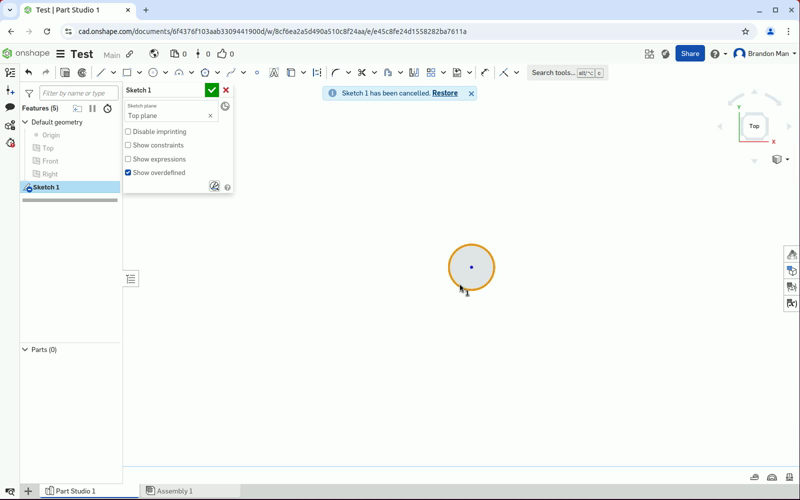
scroll(-6)
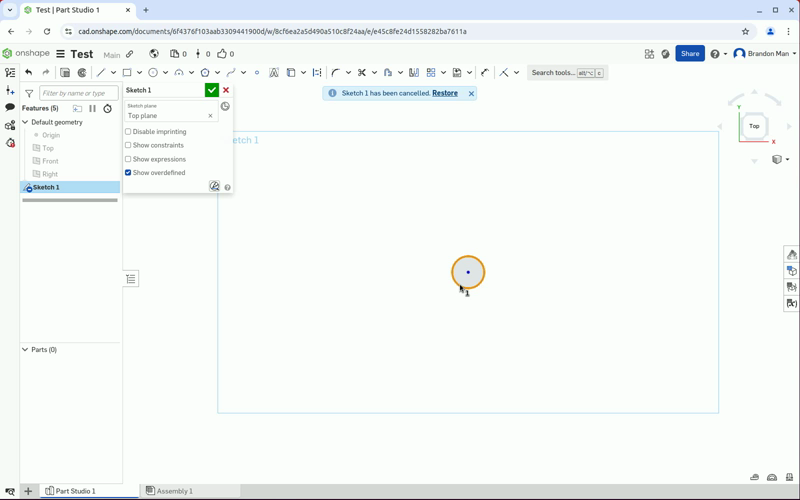
scroll(-6)
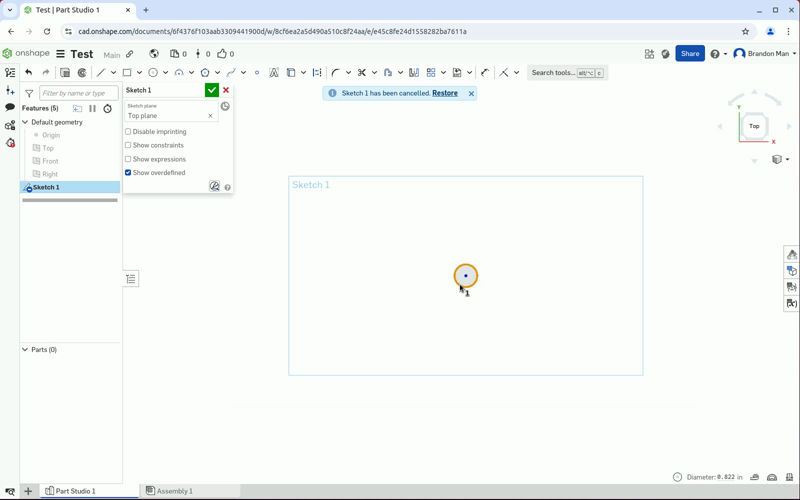
scroll(-6)
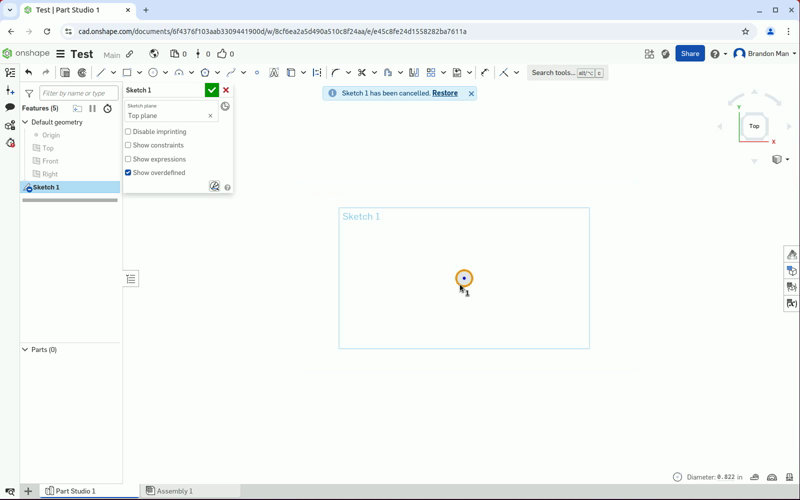
scroll(-6)
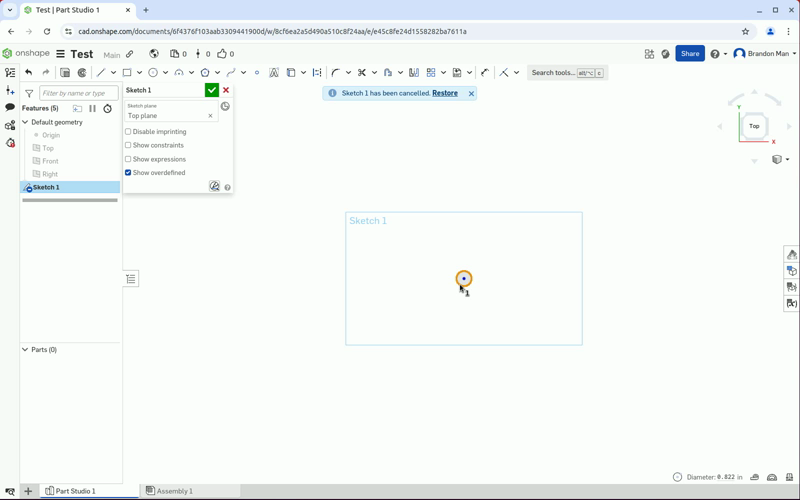
scroll(-6)
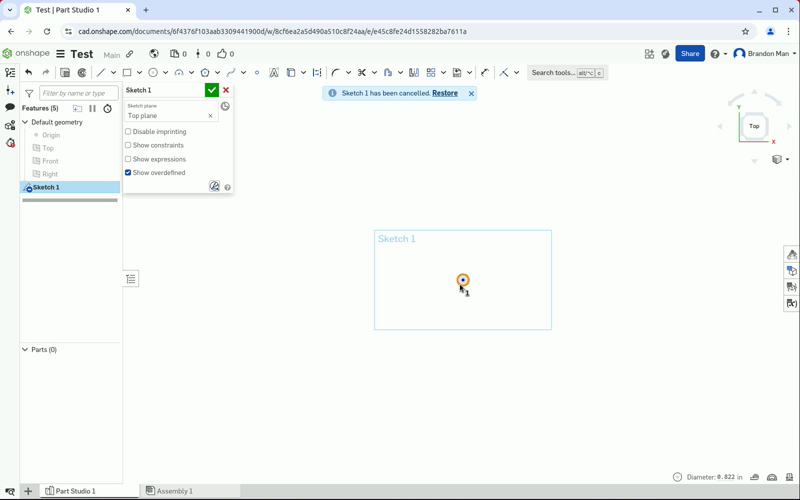
scroll(-6)
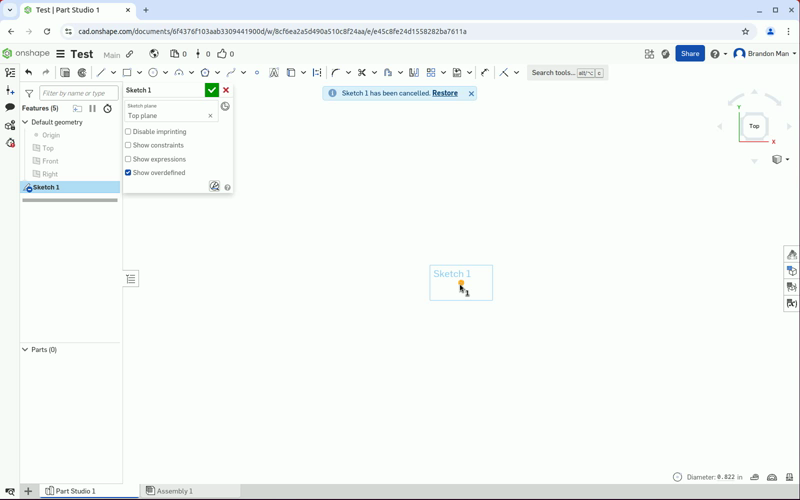
mouse_move(73, 352)
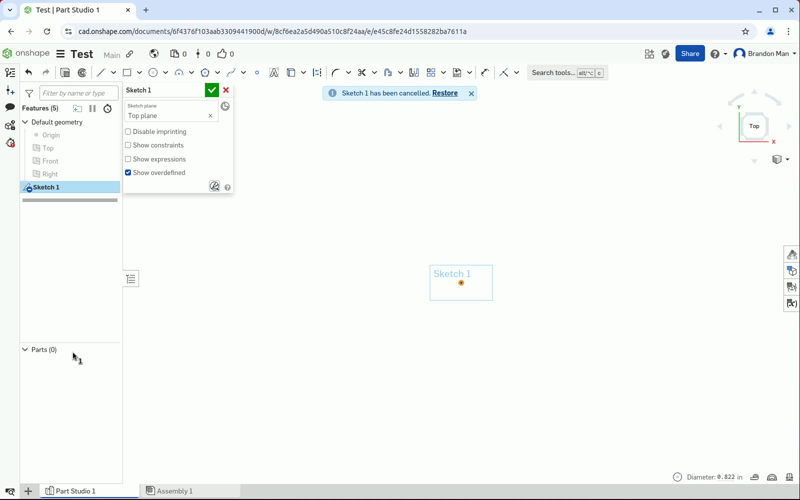
key(shift+y)
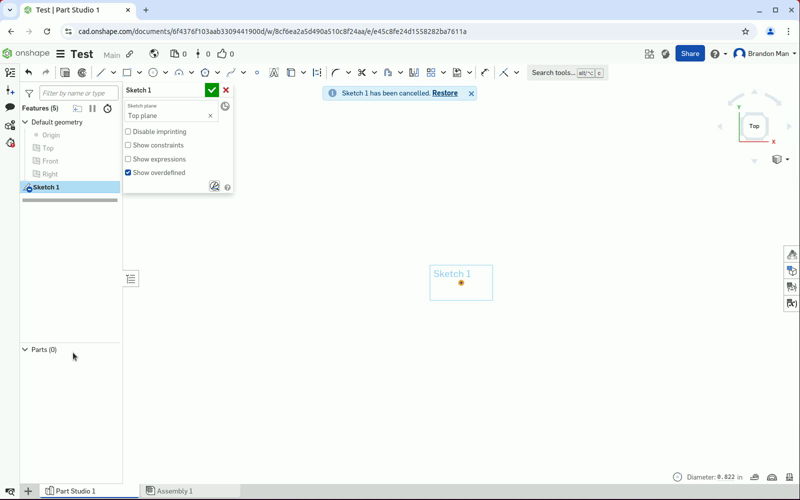
key(shift+e)
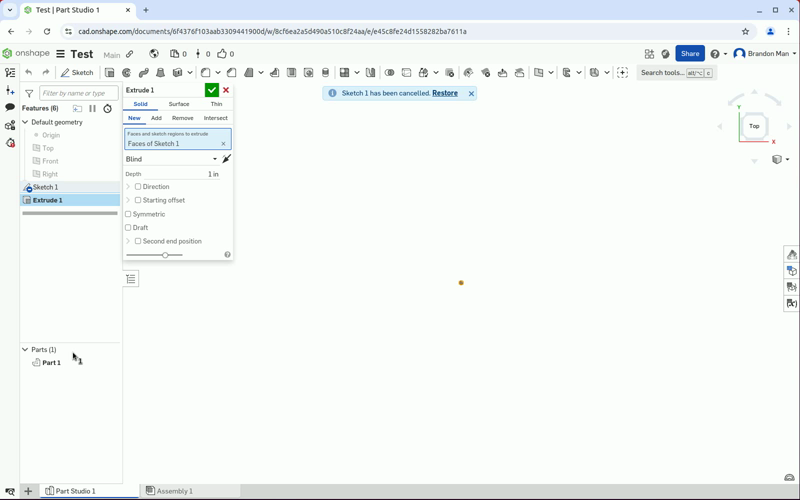
mouse_move(143, 106)
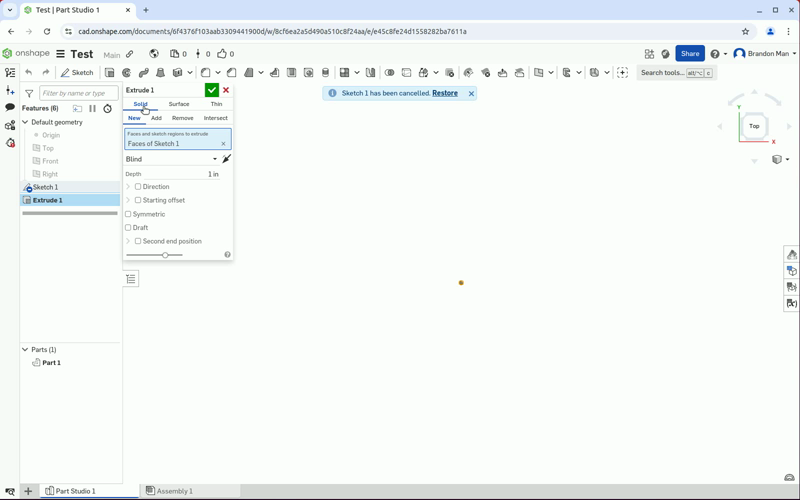
click(143, 106)
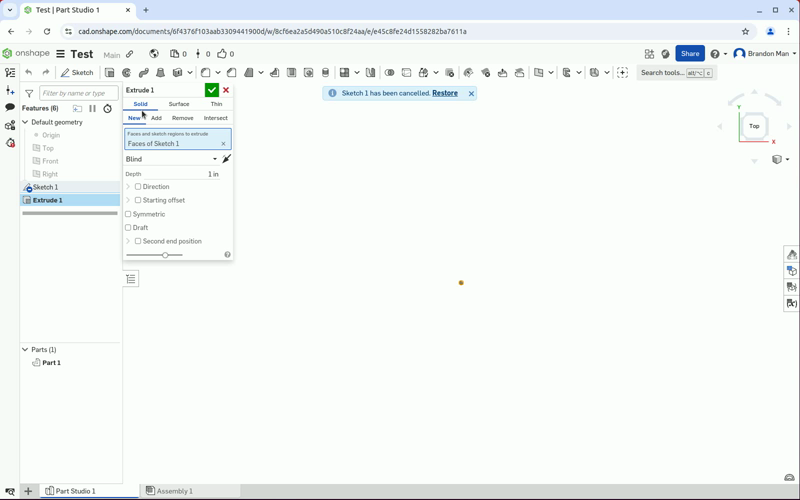
mouse_move(137, 120)
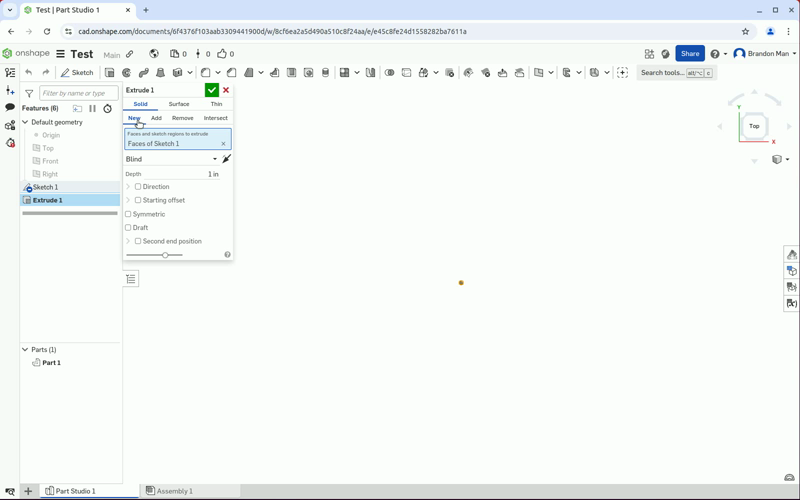
click(137, 120)
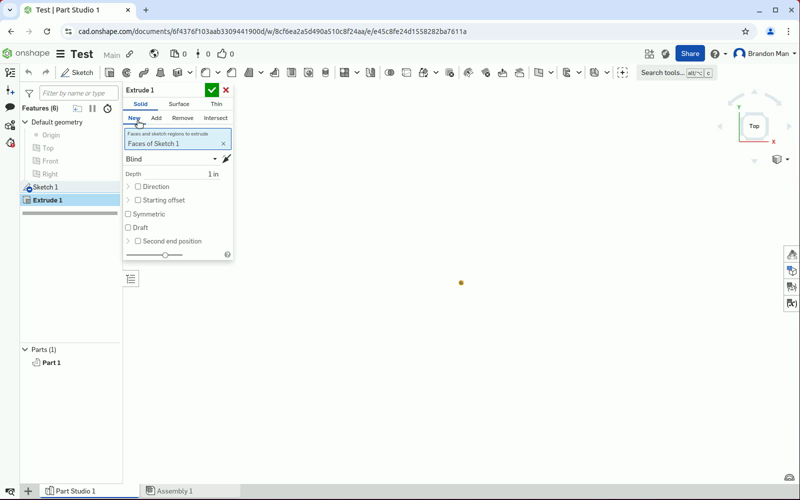
key(tab, 4)
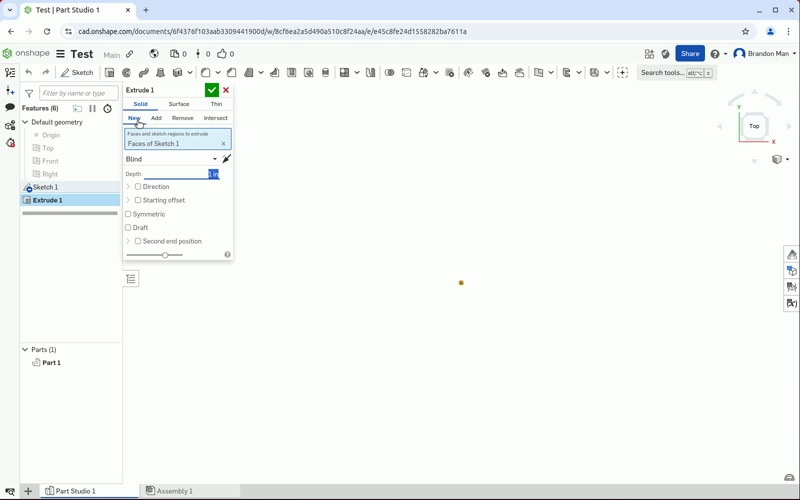
text(-19.979)
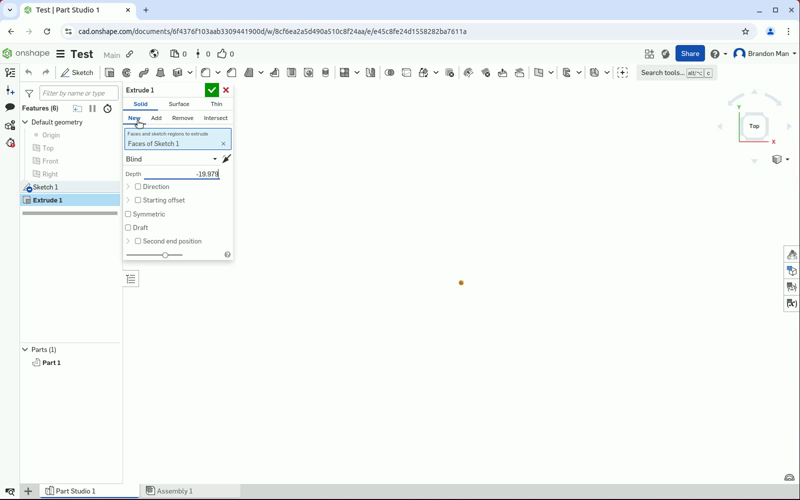
key(enter)
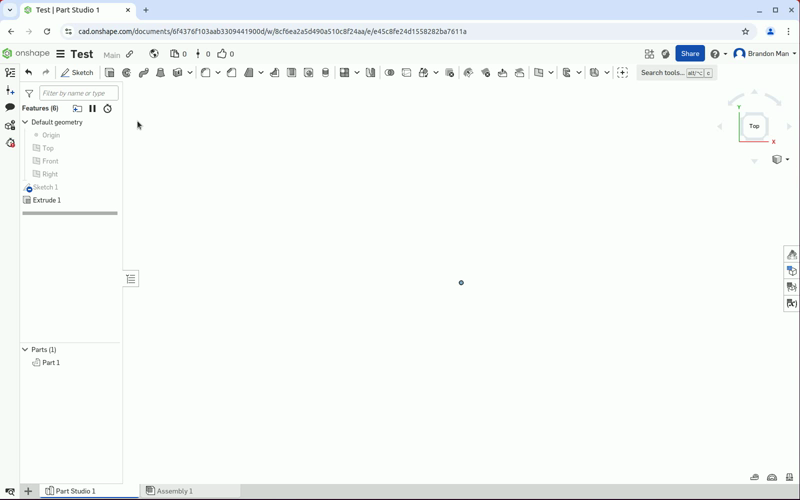
key(shift+h)
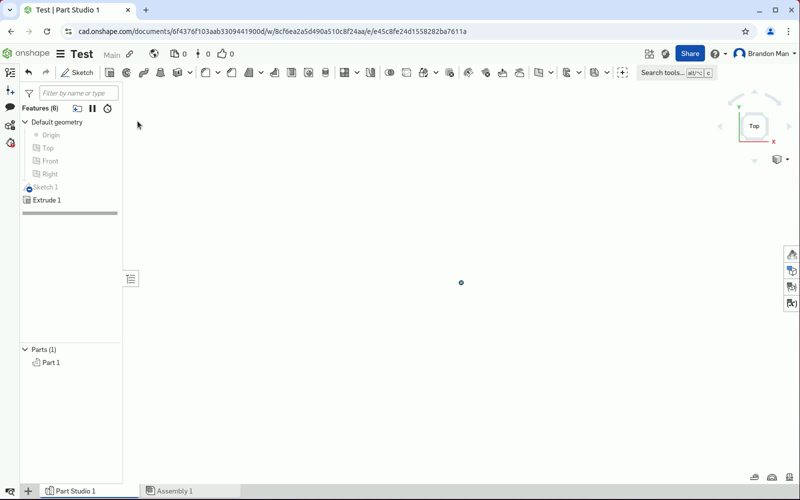
key(shift+h)
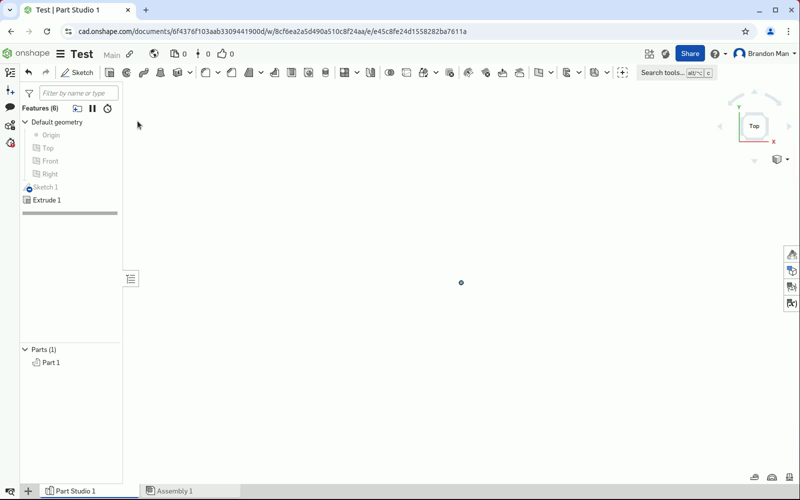
mouse_move(73, 189)
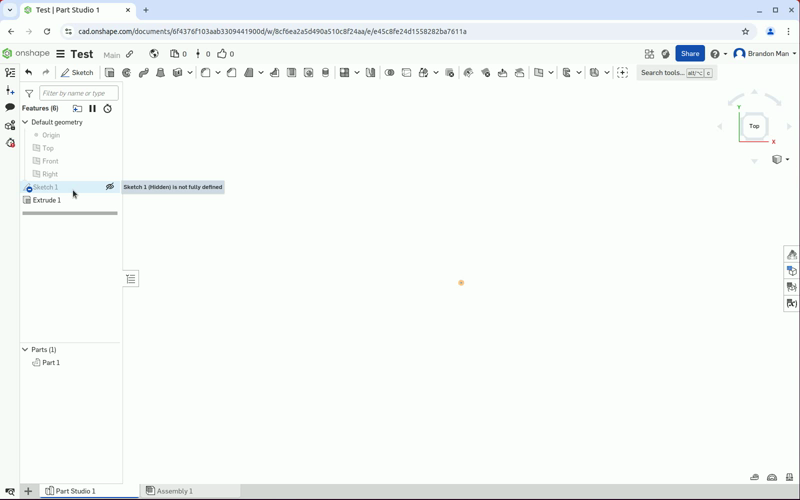
click(73, 189)
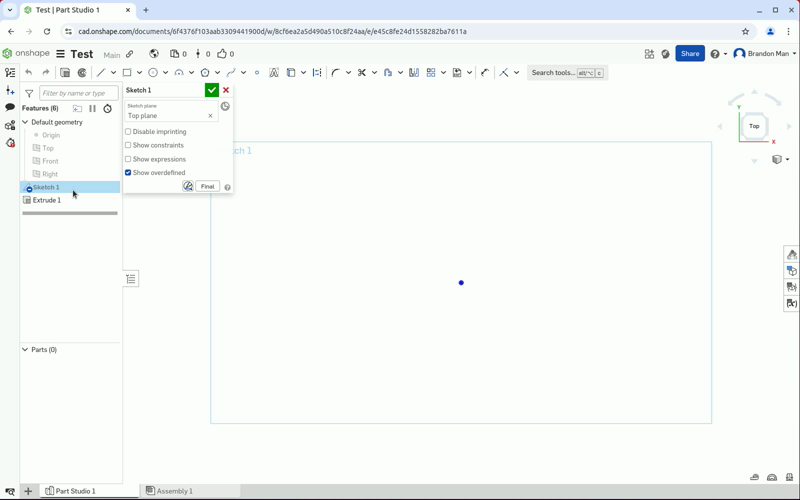
mouse_move(229, 92)
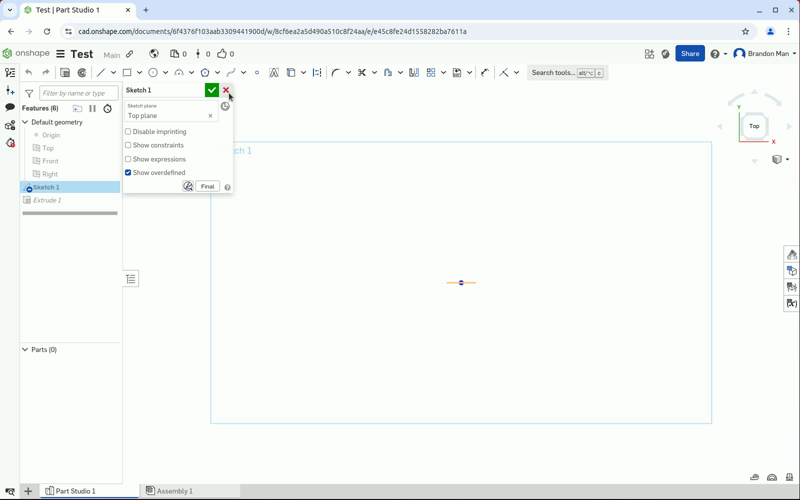
click(229, 92)
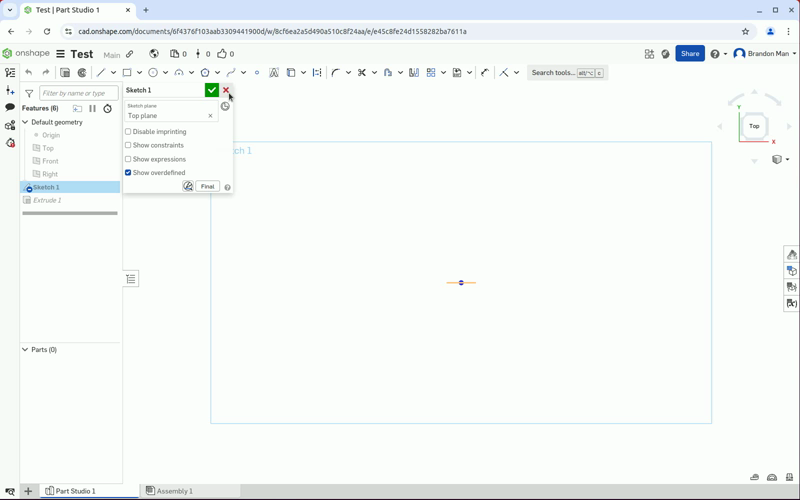
key(shift+s)
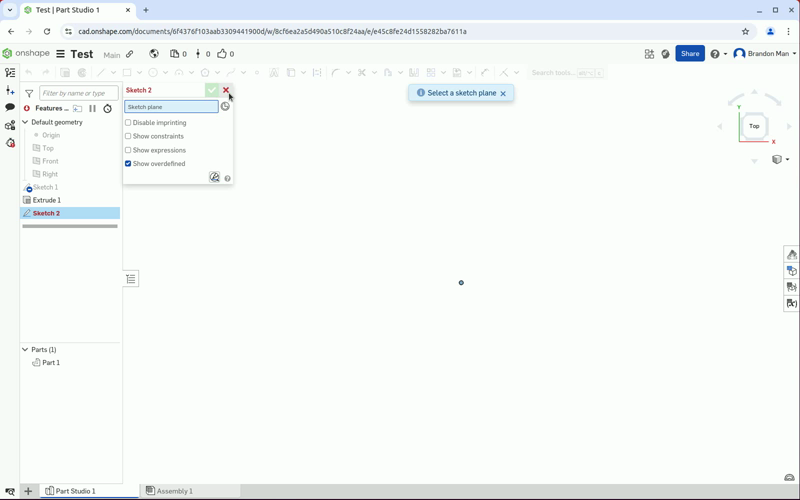
mouse_move(73, 150)
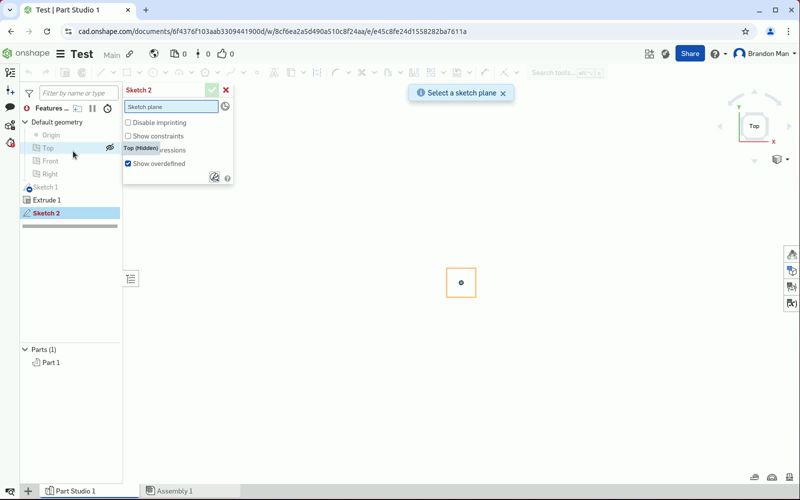
click(73, 150)
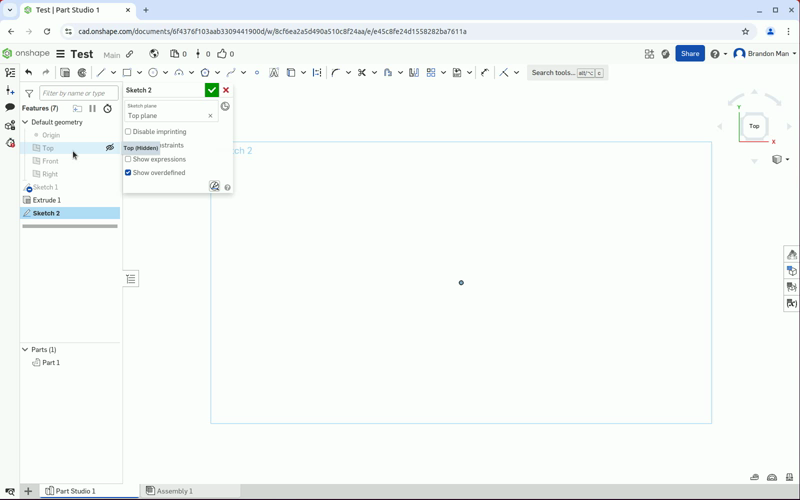
mouse_move(73, 352)
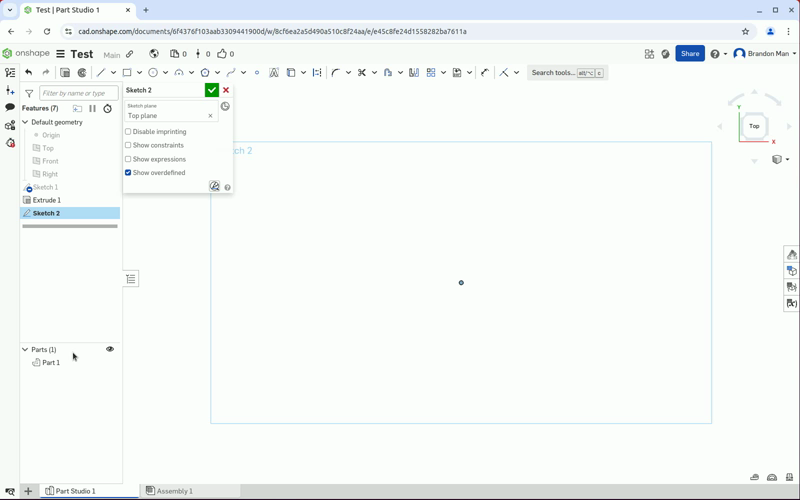
key(y)
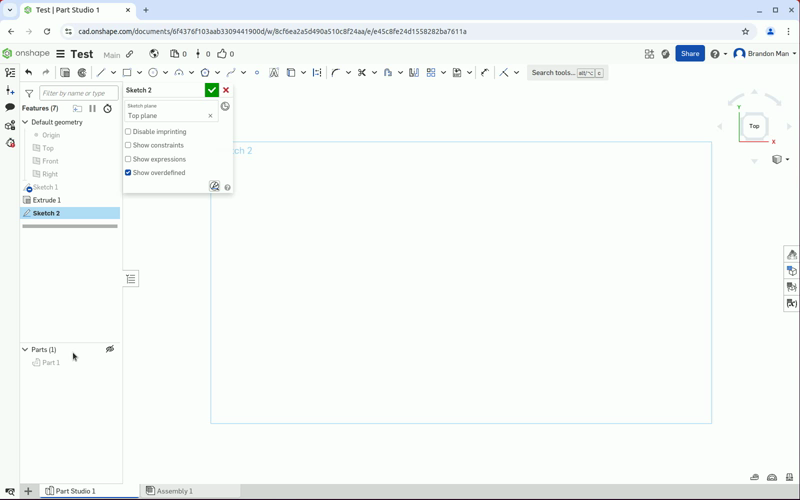
key(c)
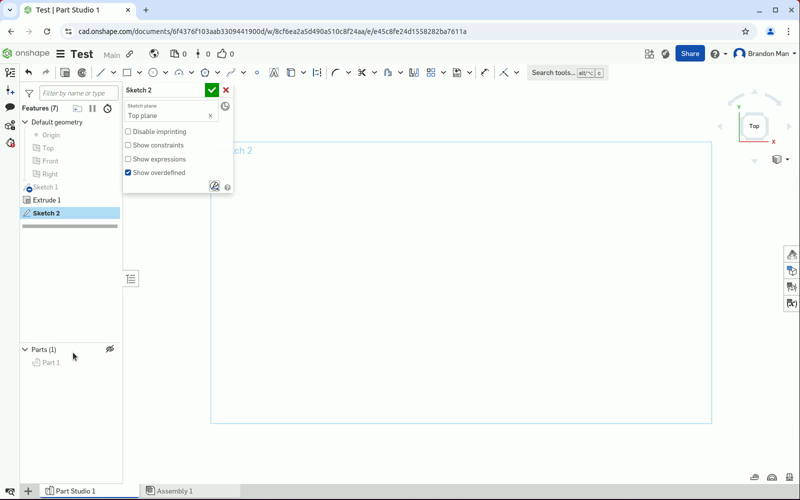
key_down(shift)
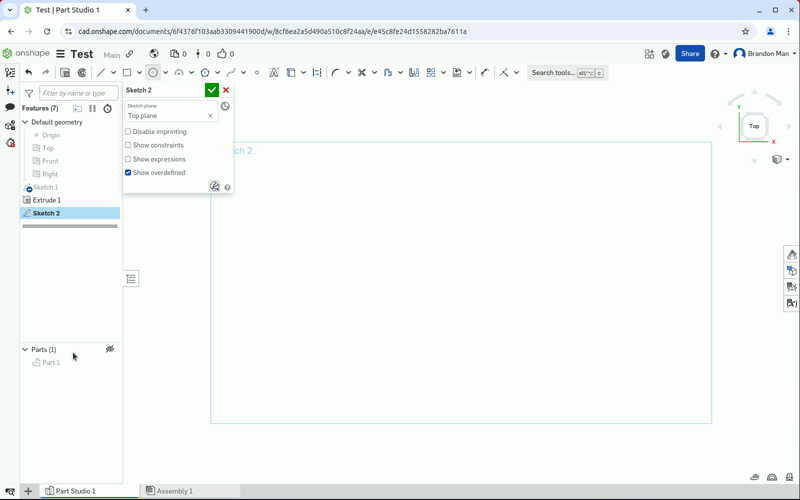
mouse_move(350, 282)
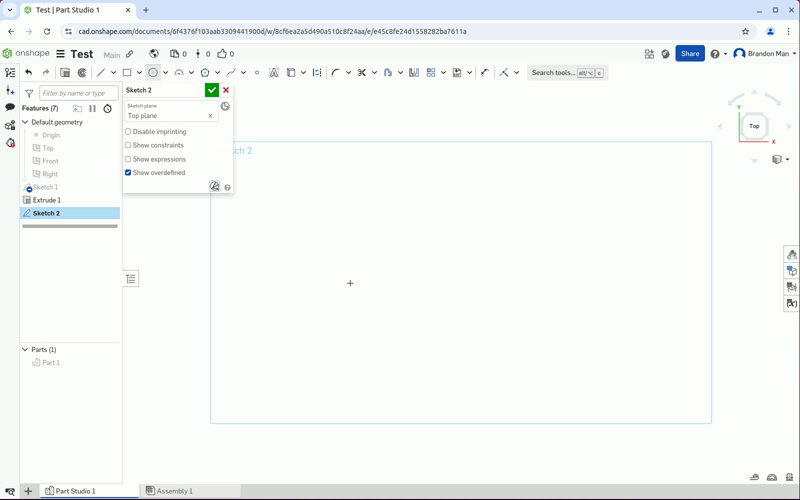
click(350, 282)
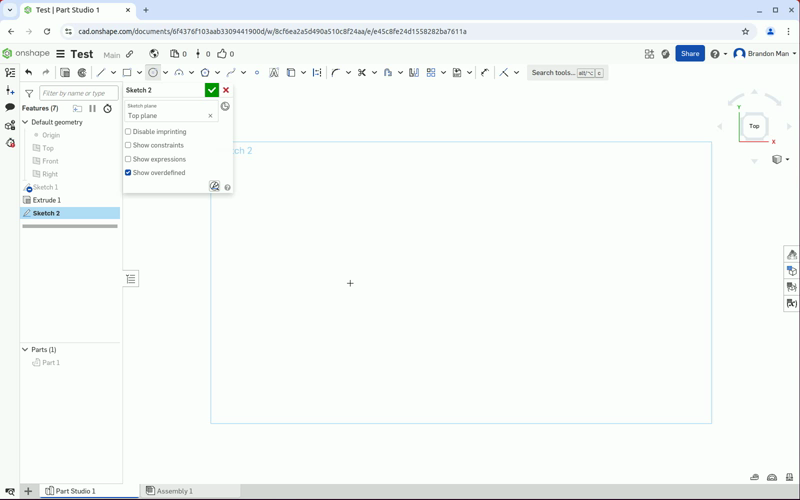
key_up(shift)
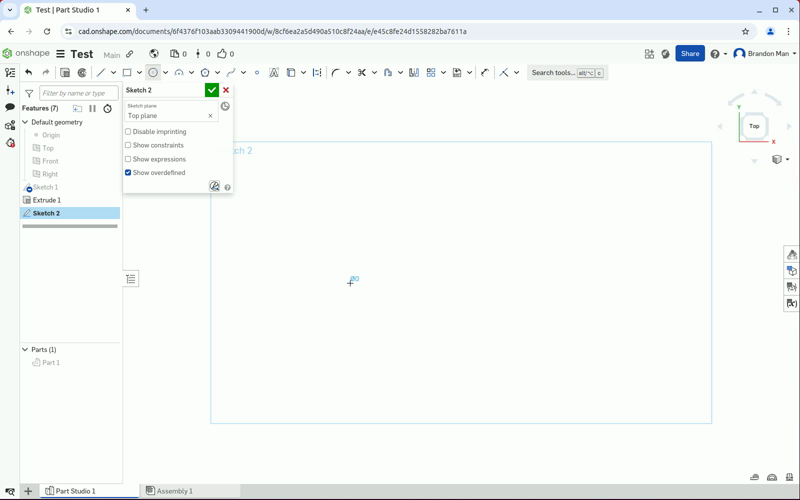
mouse_move(351, 282)
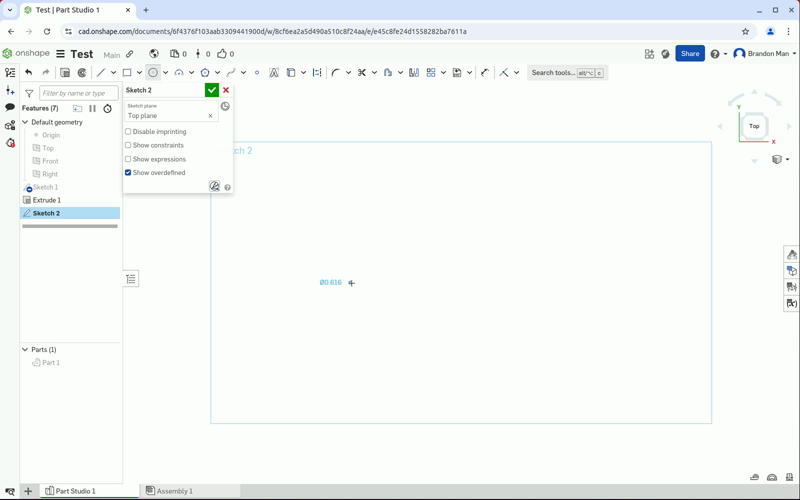
scroll(6)
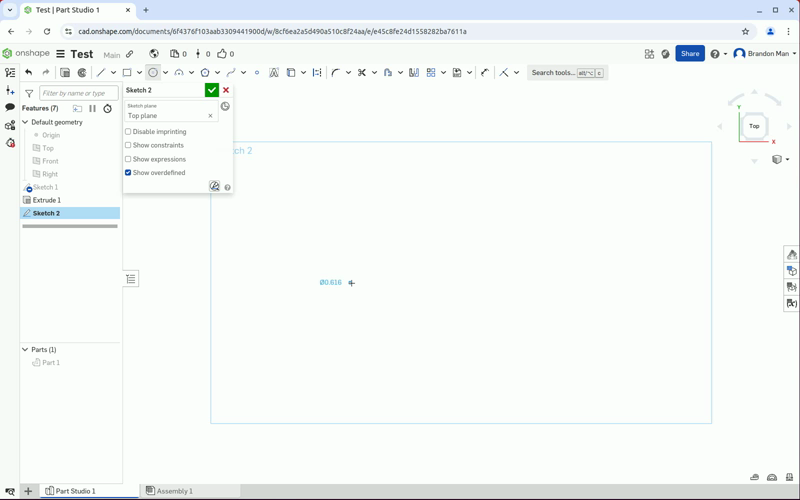
scroll(6)
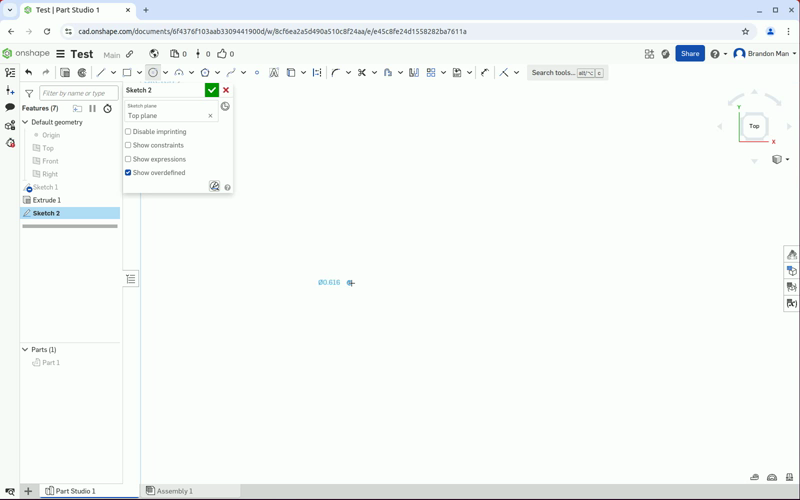
scroll(6)
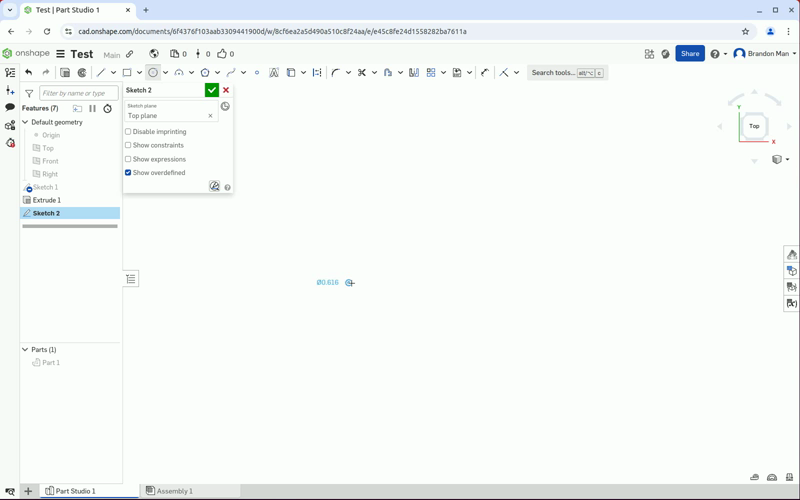
scroll(6)
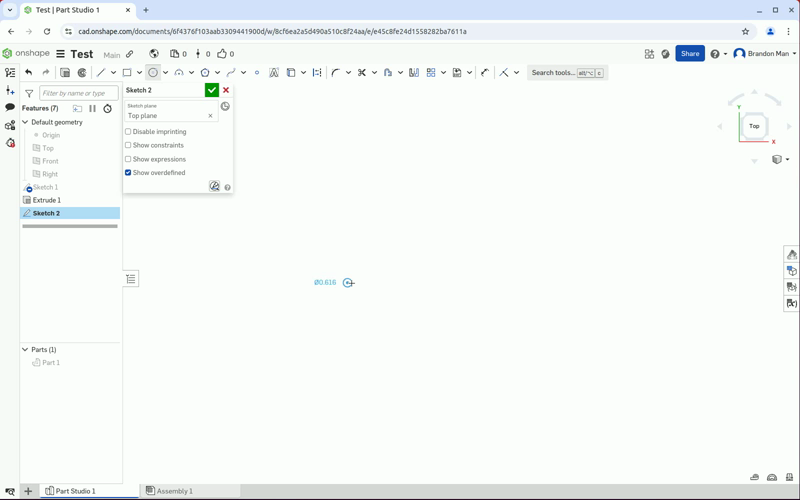
scroll(6)
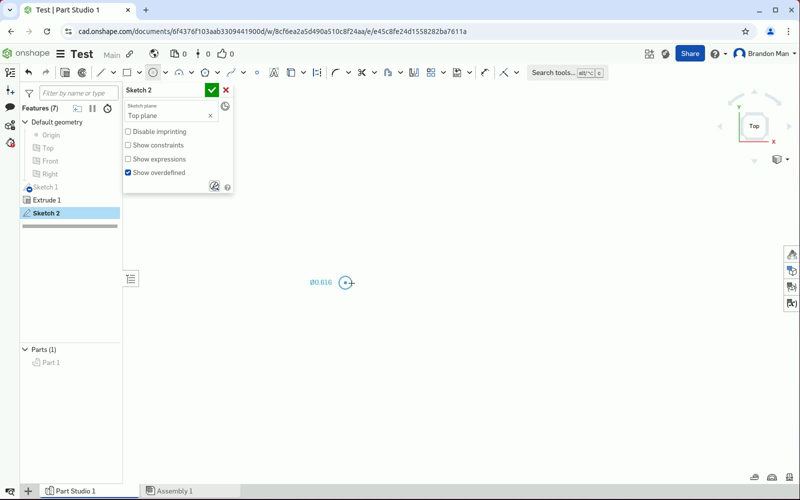
scroll(6)
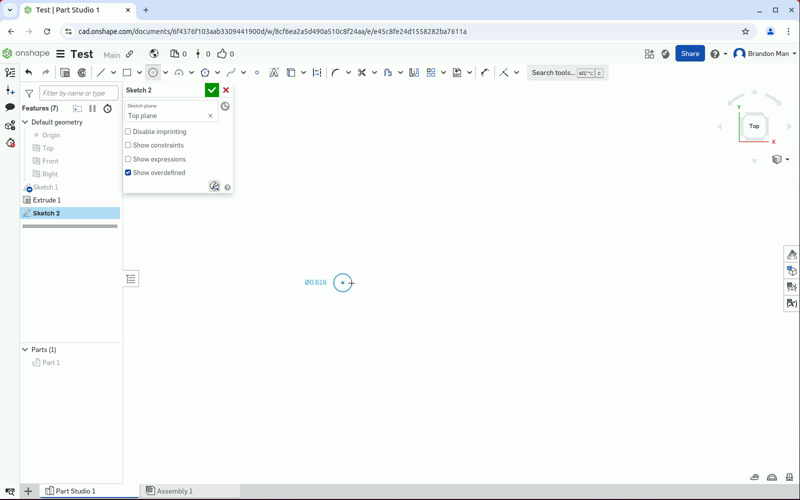
scroll(6)
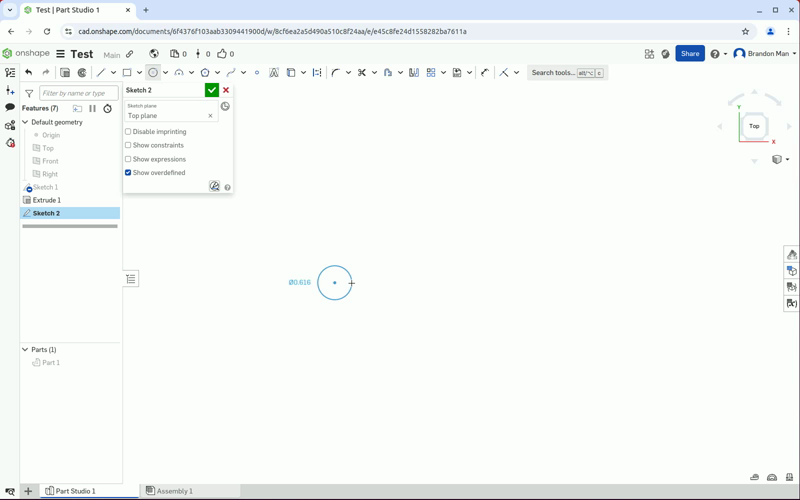
click(351, 282)
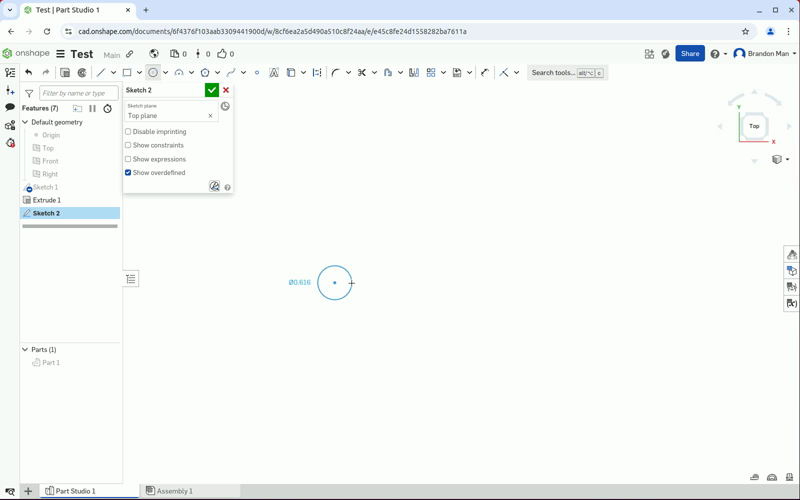
scroll(-6)
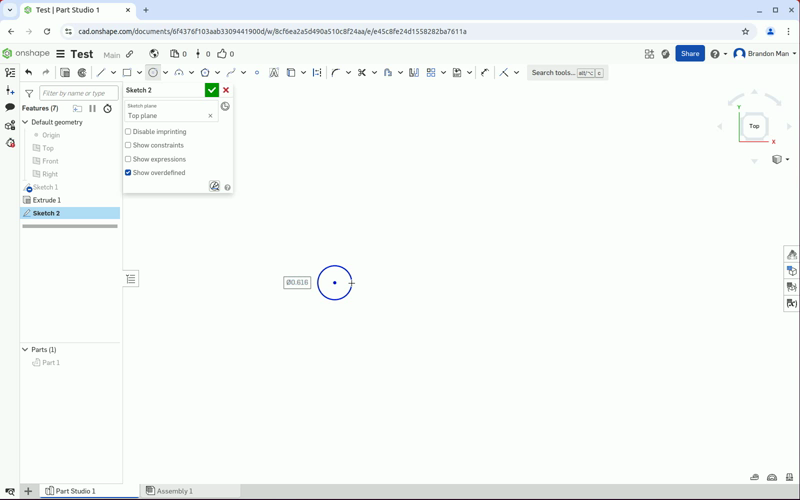
scroll(-6)
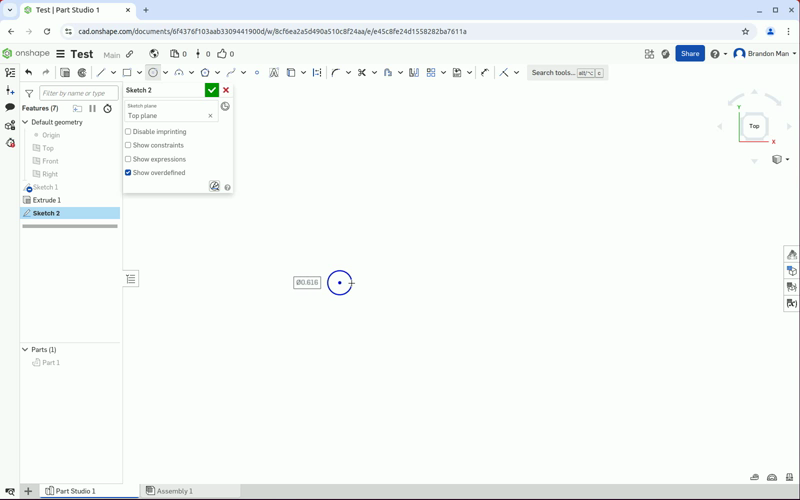
scroll(-6)
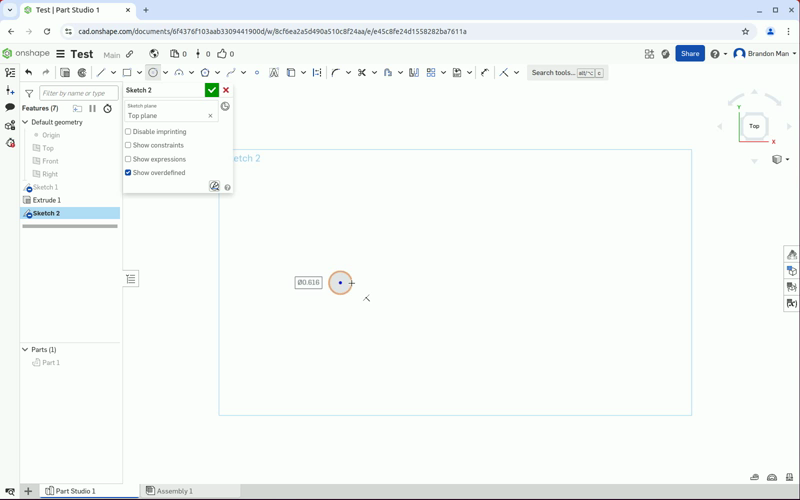
scroll(-6)
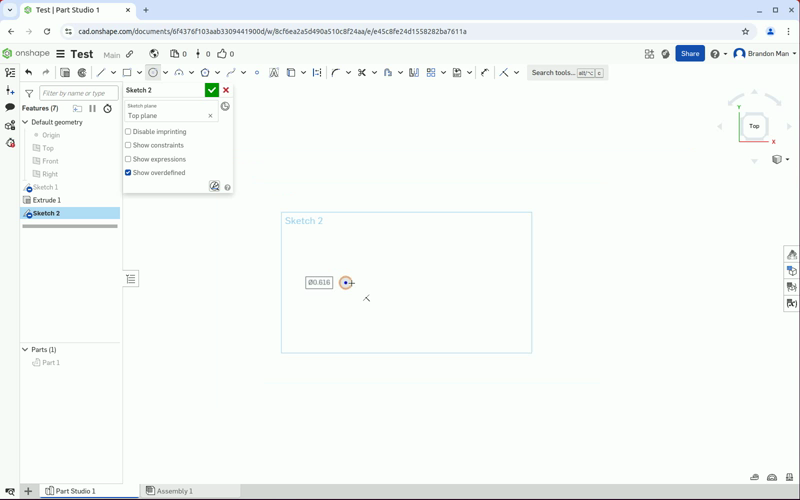
scroll(-6)
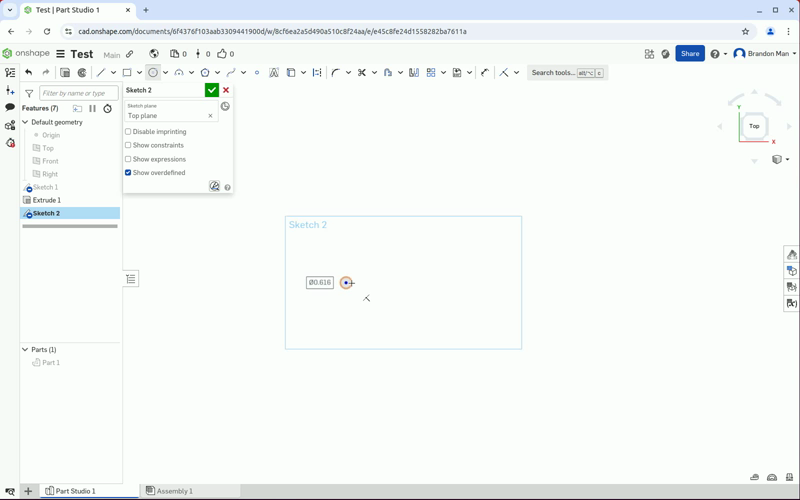
scroll(-6)
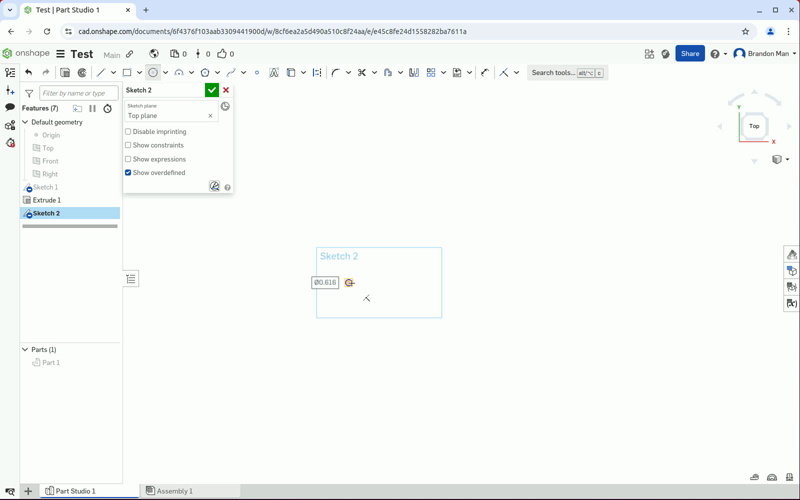
scroll(-6)
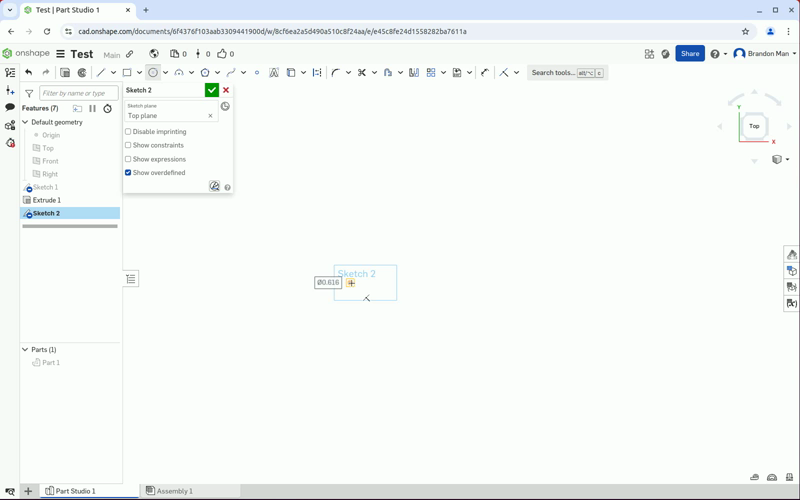
key(esc)
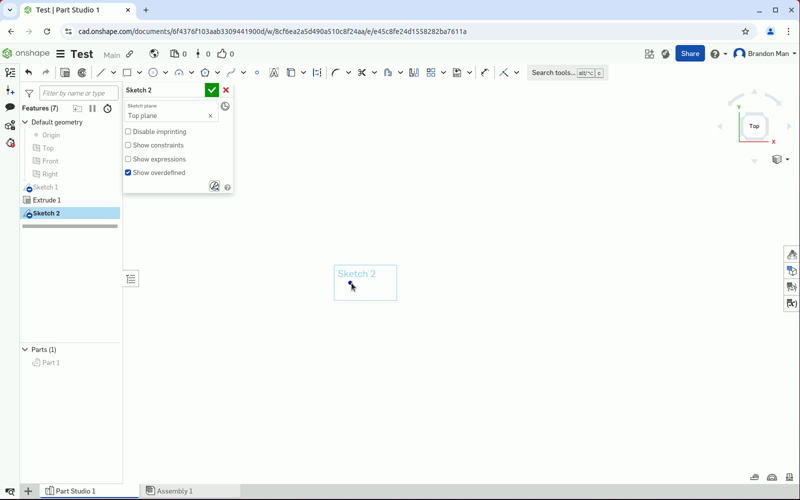
mouse_move(349, 282)
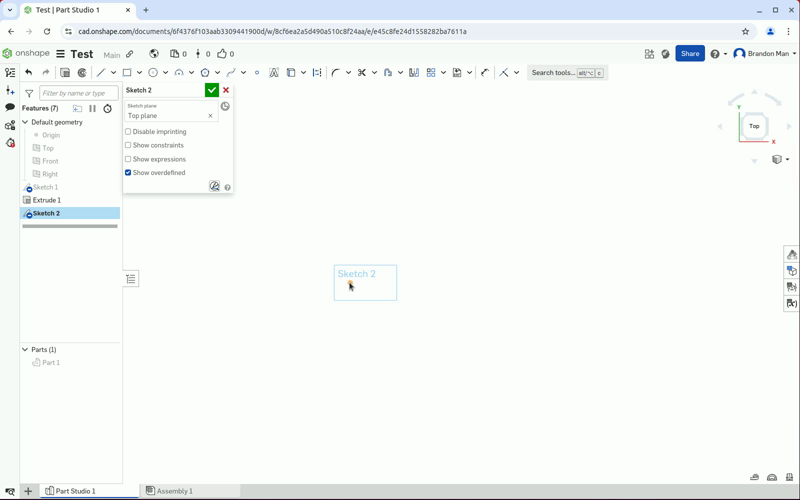
scroll(6)
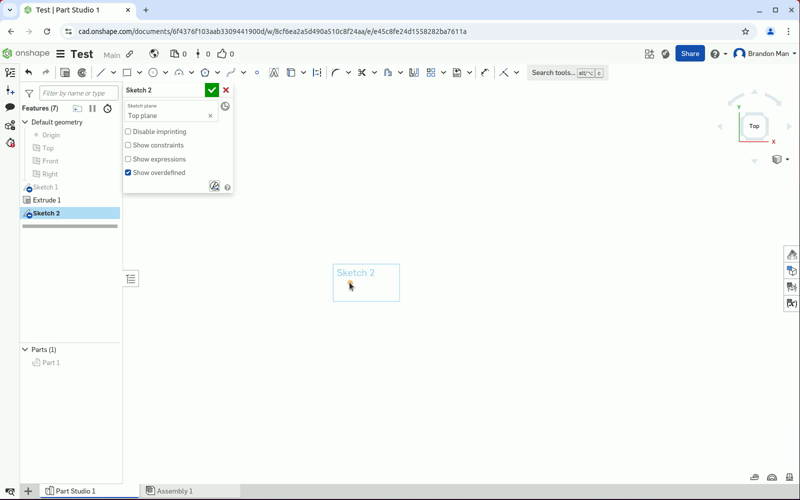
scroll(6)
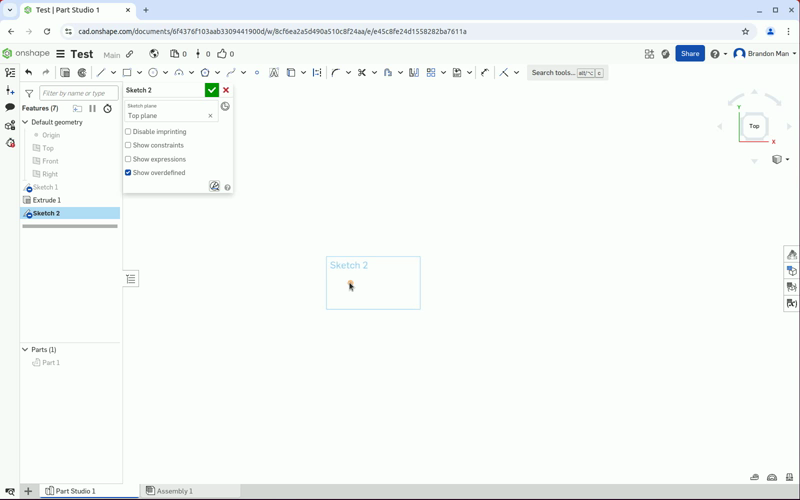
scroll(6)
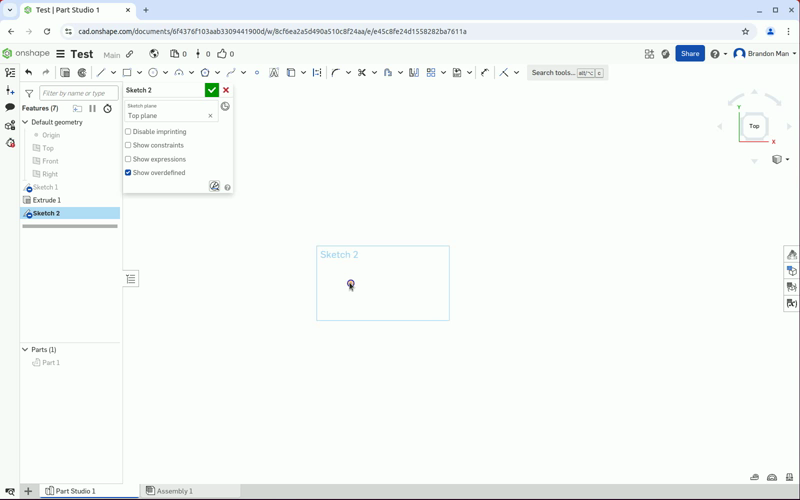
scroll(6)
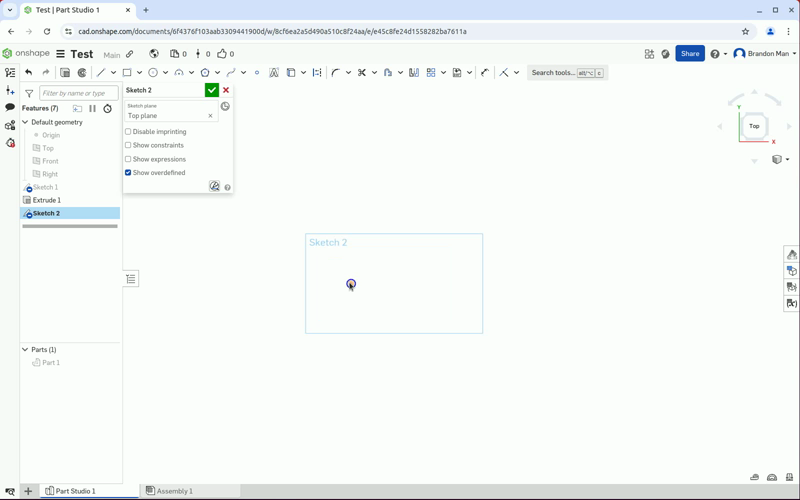
scroll(6)
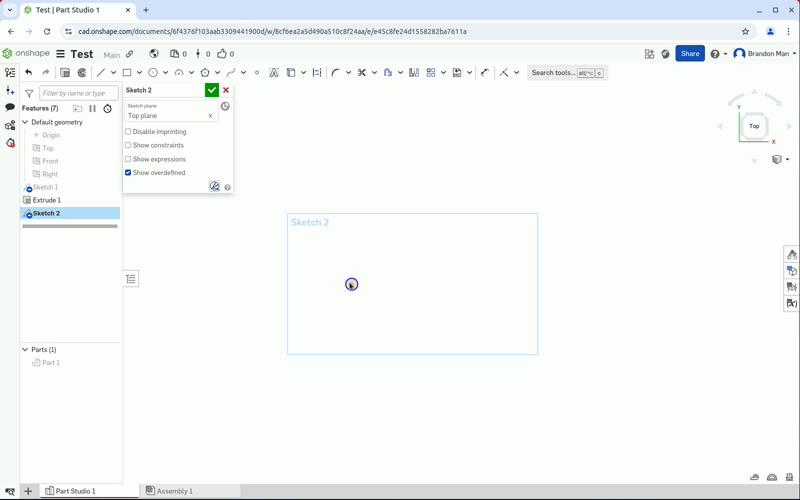
scroll(6)
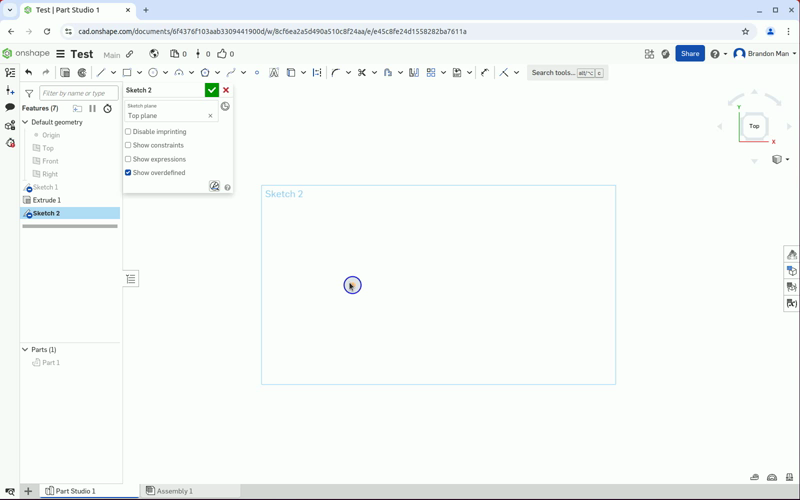
scroll(6)
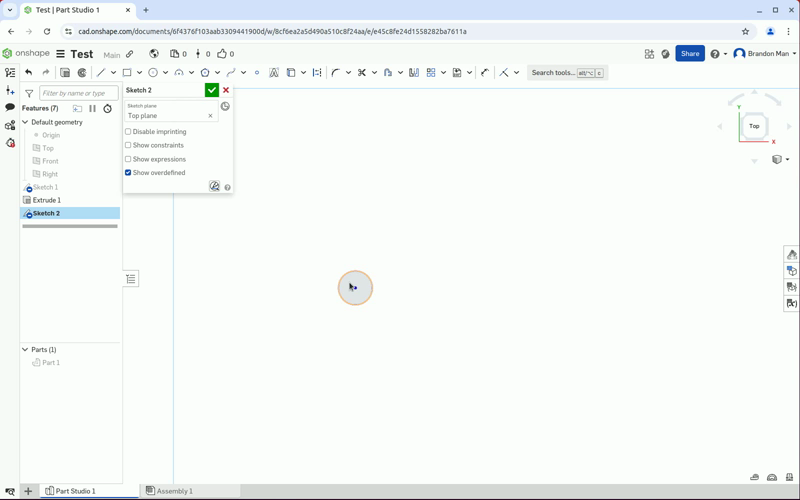
click(349, 282)
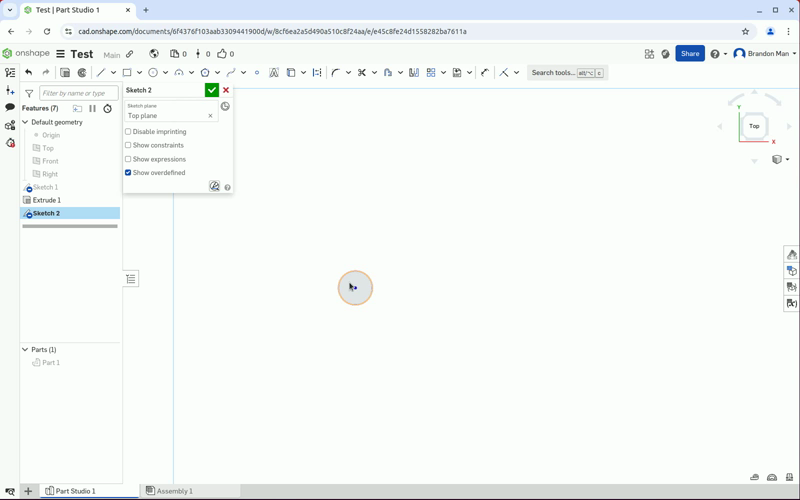
scroll(-6)
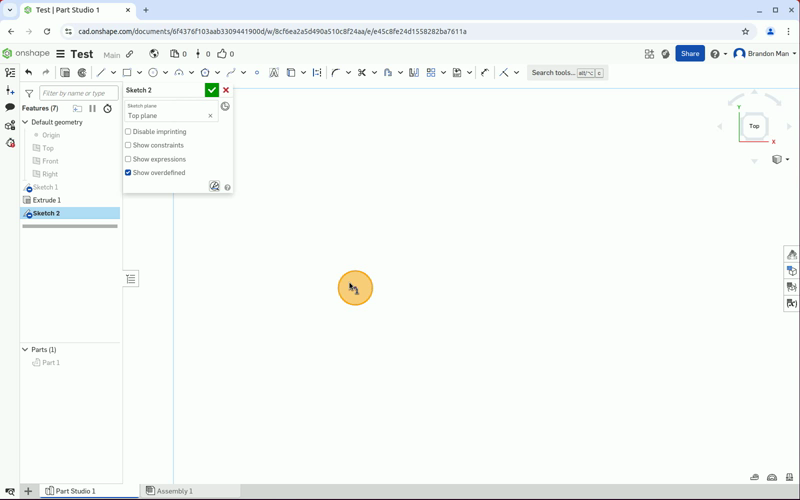
scroll(-6)
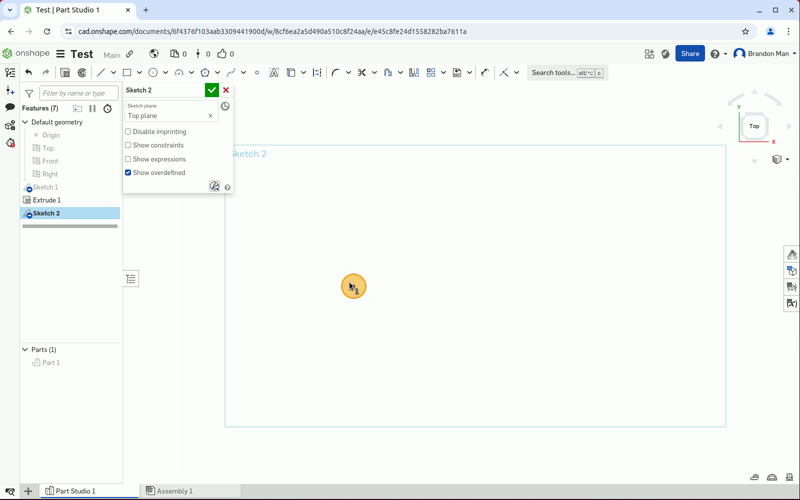
scroll(-6)
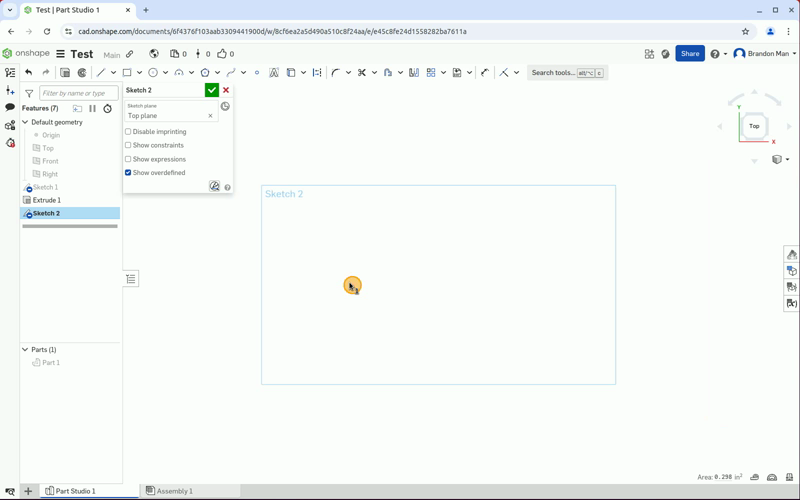
scroll(-6)
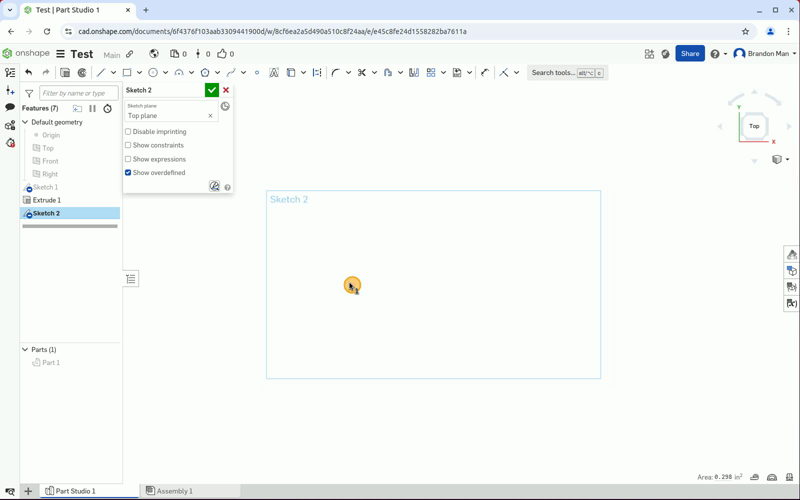
scroll(-6)
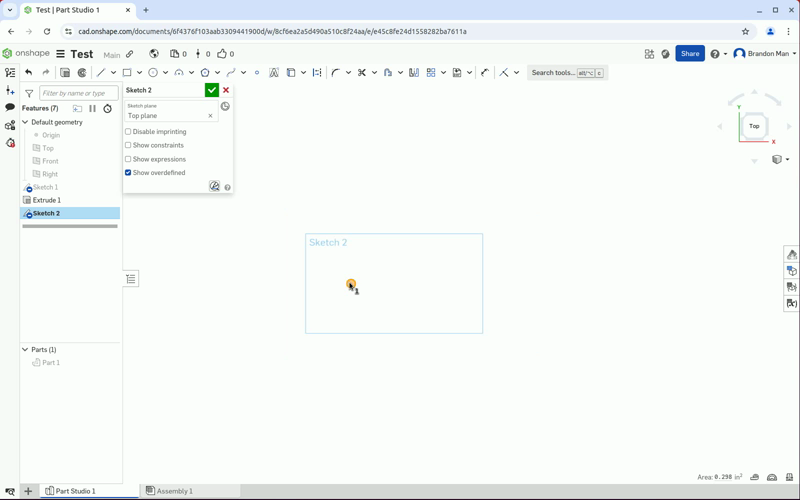
scroll(-6)
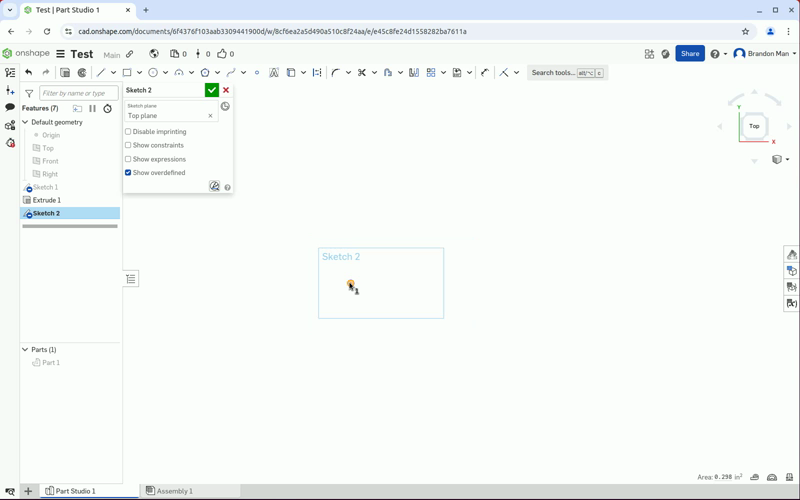
scroll(-6)
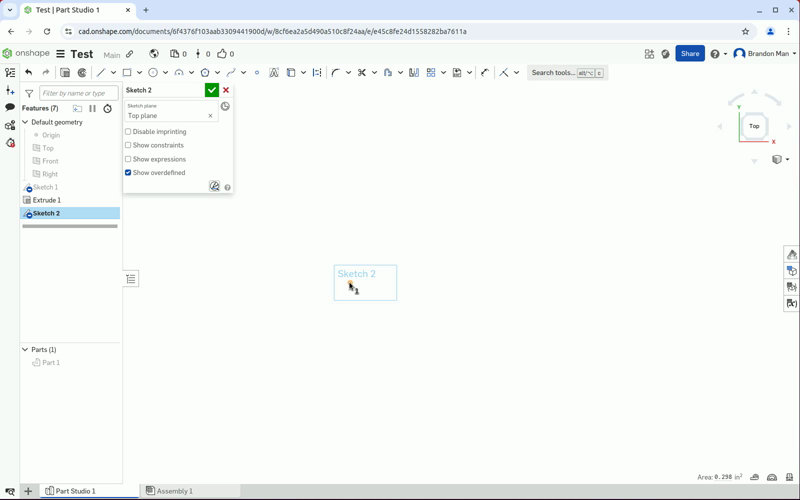
mouse_move(73, 352)
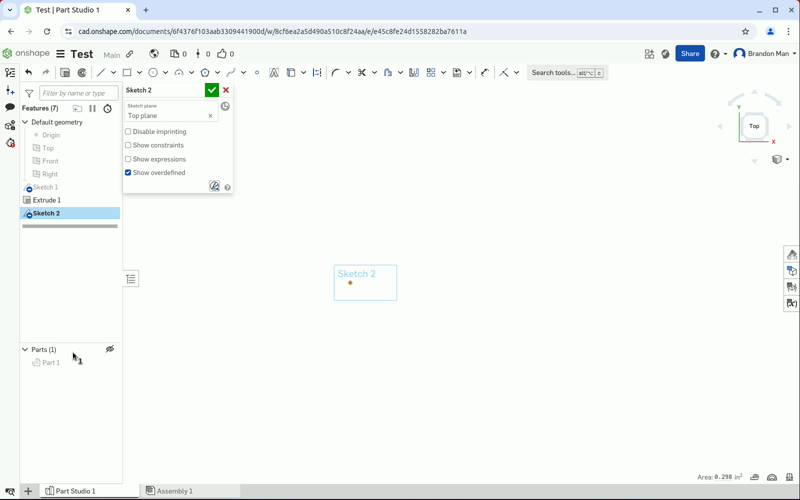
key(shift+y)
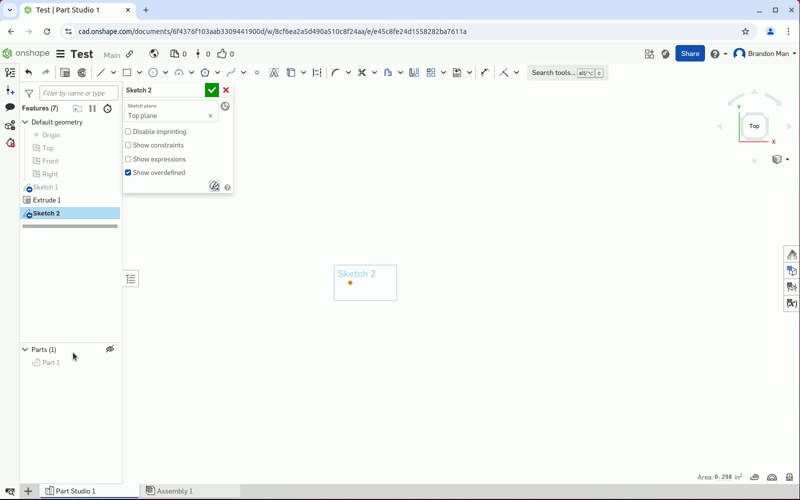
key(shift+e)
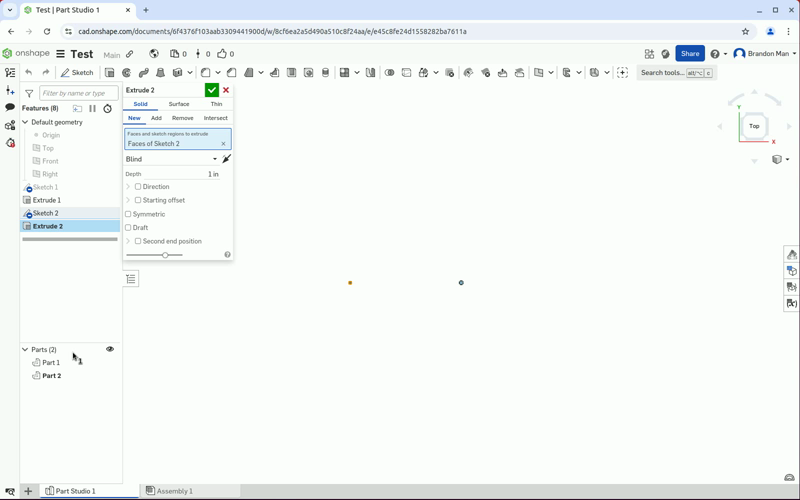
mouse_move(143, 106)
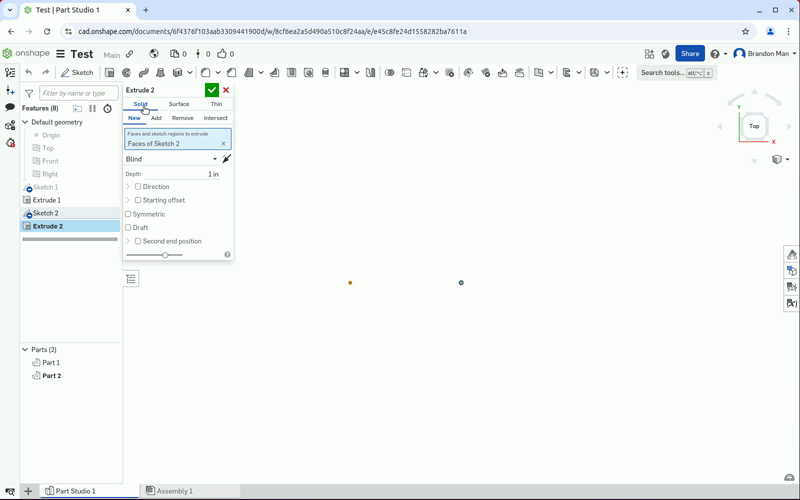
click(143, 106)
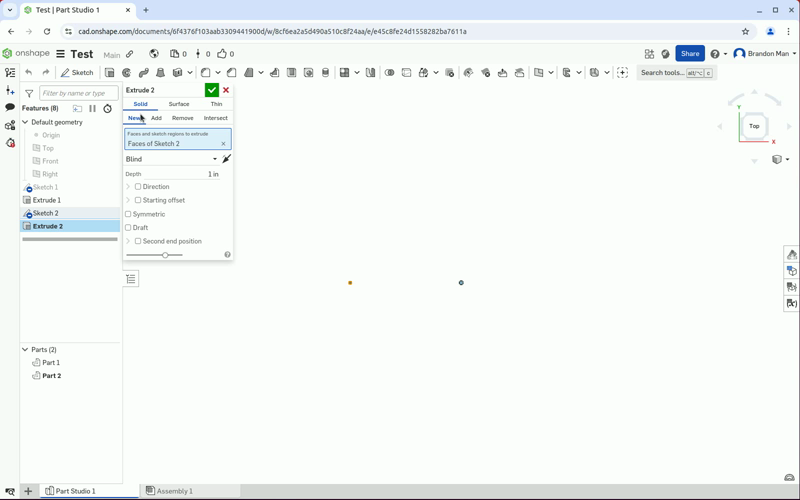
mouse_move(137, 120)
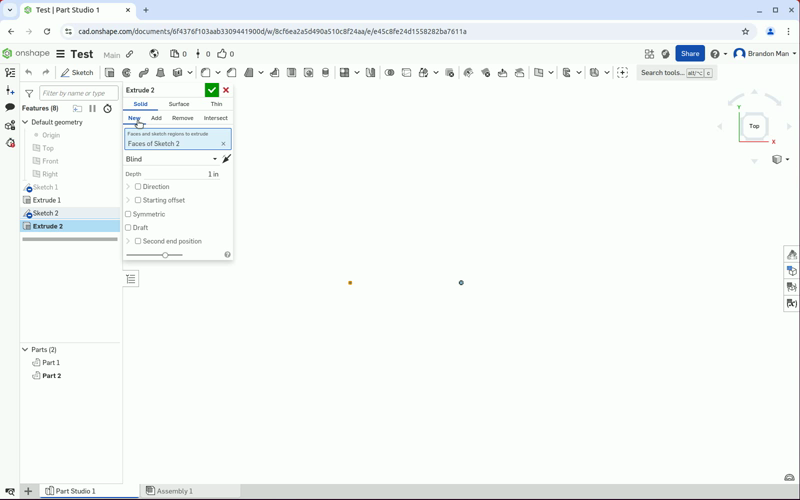
click(137, 120)
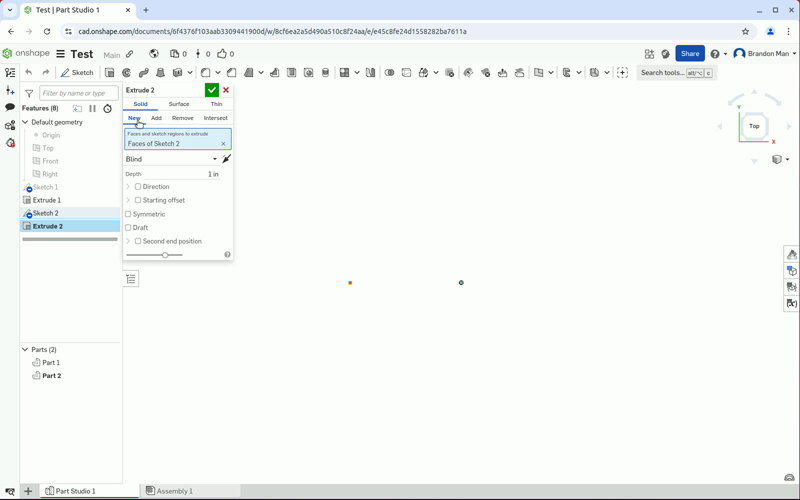
key(tab, 4)
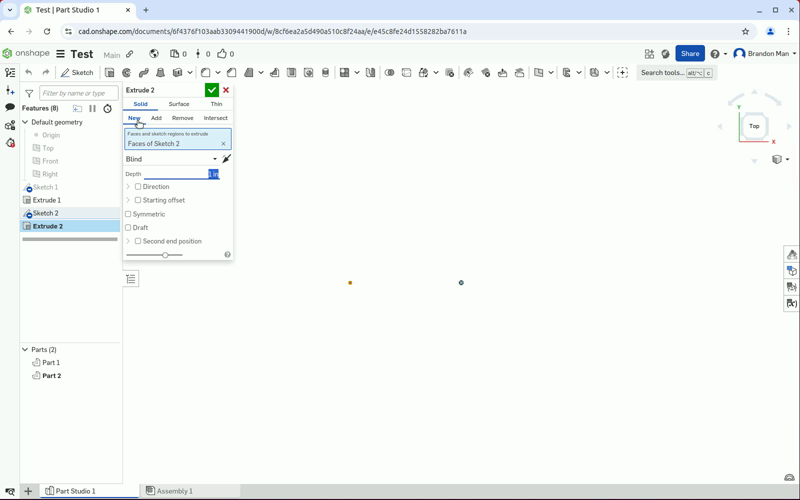
text(-19.979)
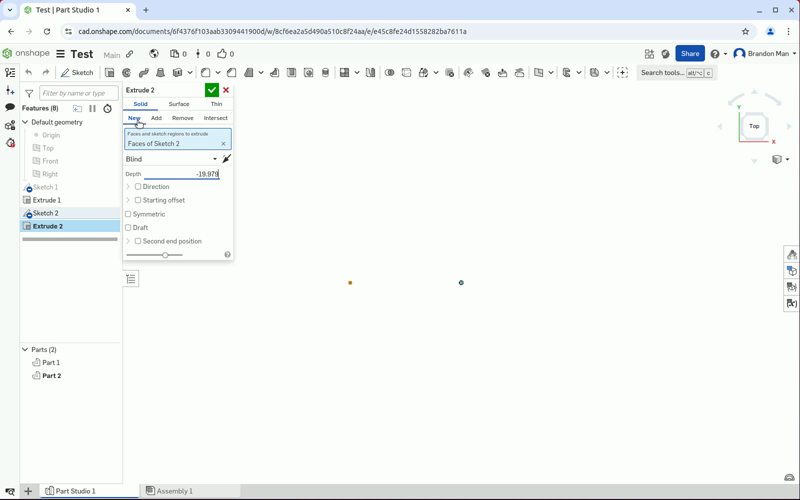
key(enter)
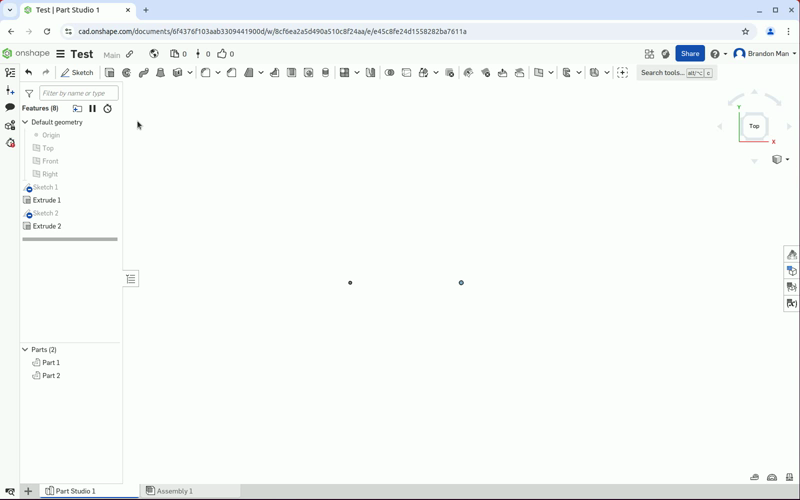
key(shift+h)
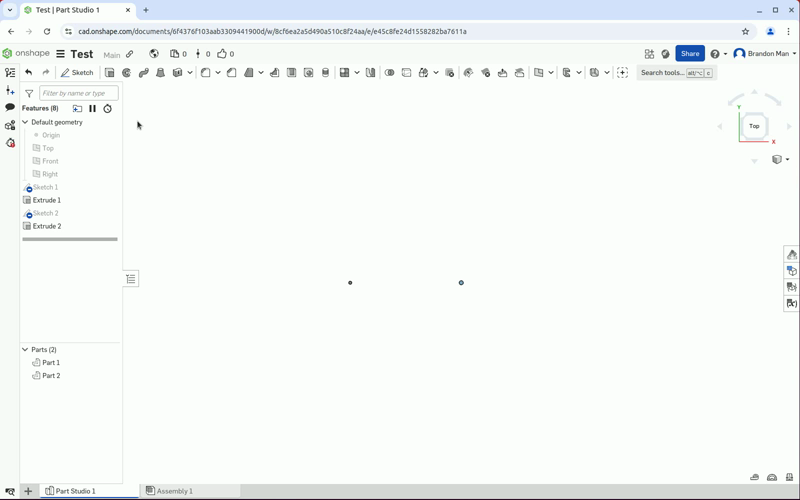
key(shift+h)
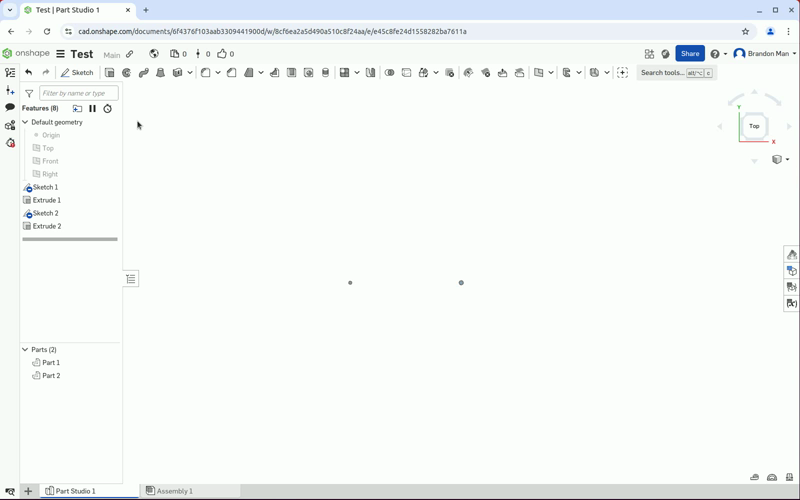
key(shift+7)
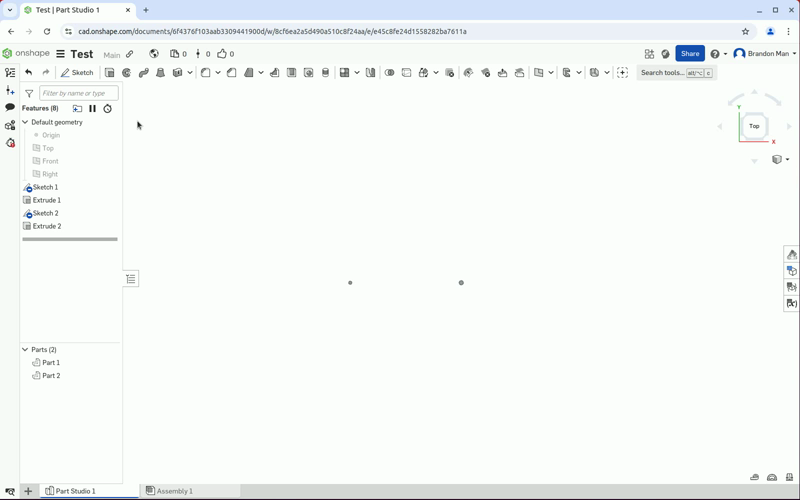
key(up, 3)
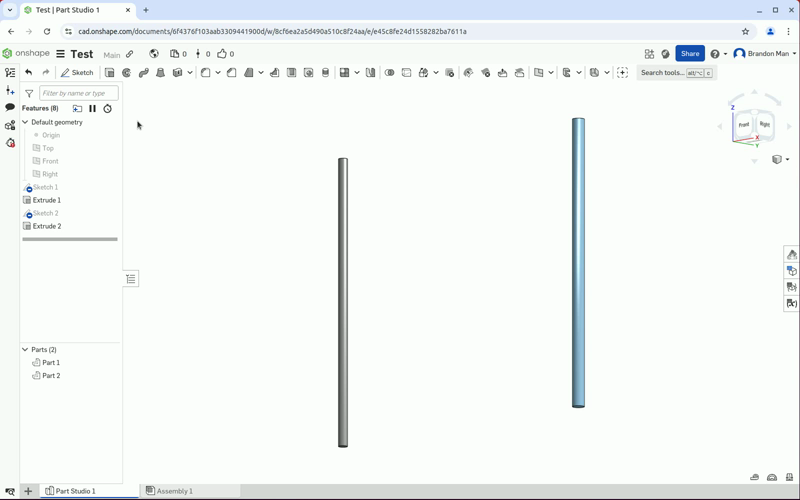
key(left, 3)
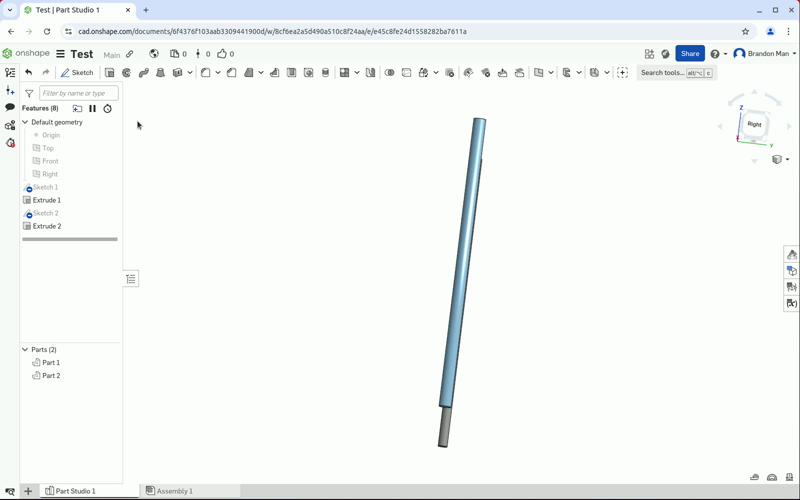
key(right, 3)
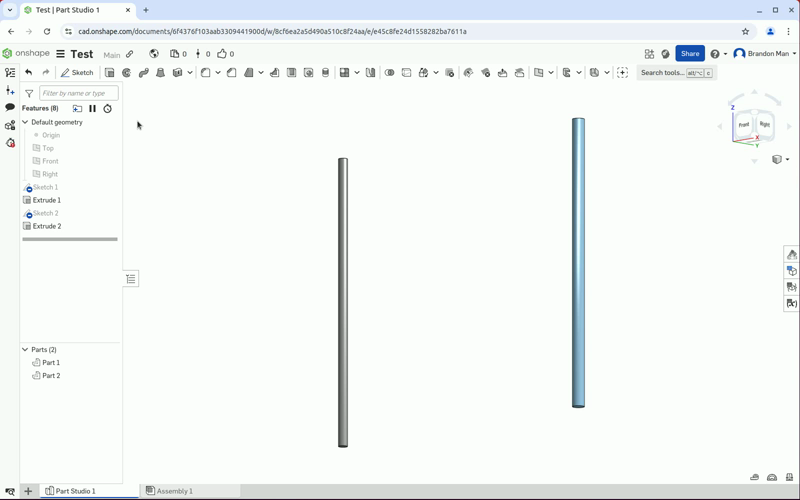
key(down, 3)
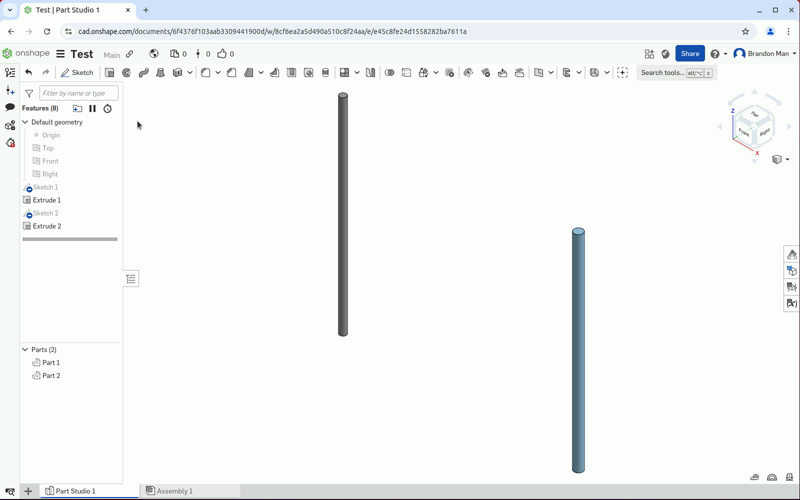
mouse_move(73, 189)
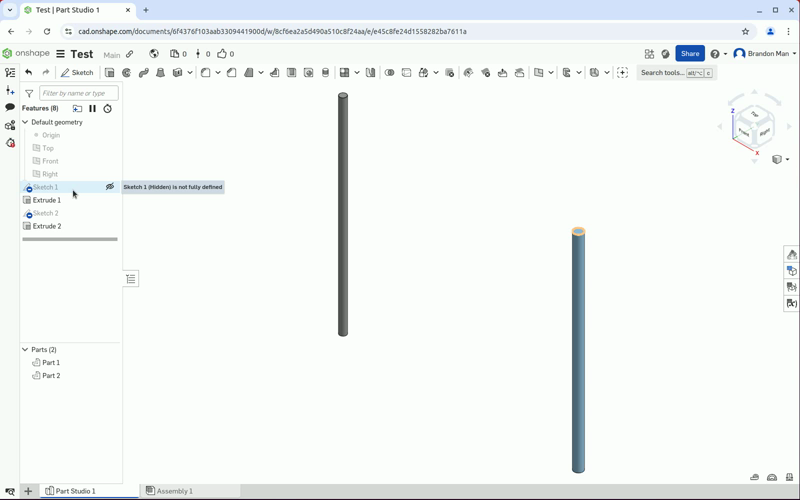
click(73, 189)